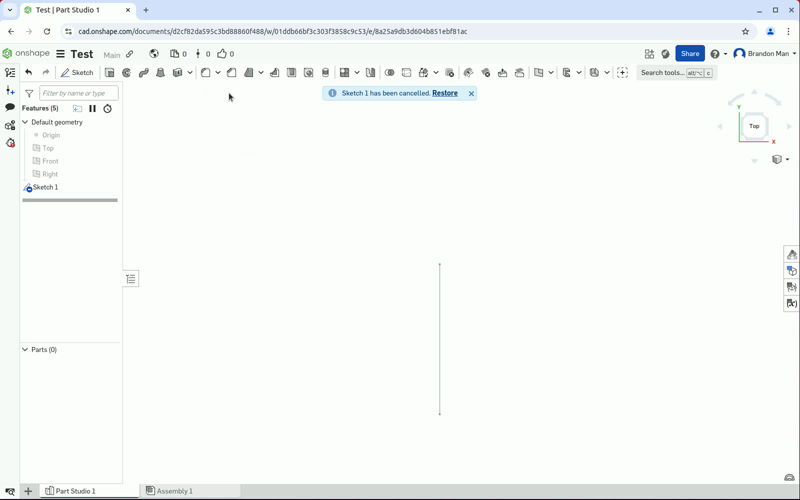
key(shift+h)
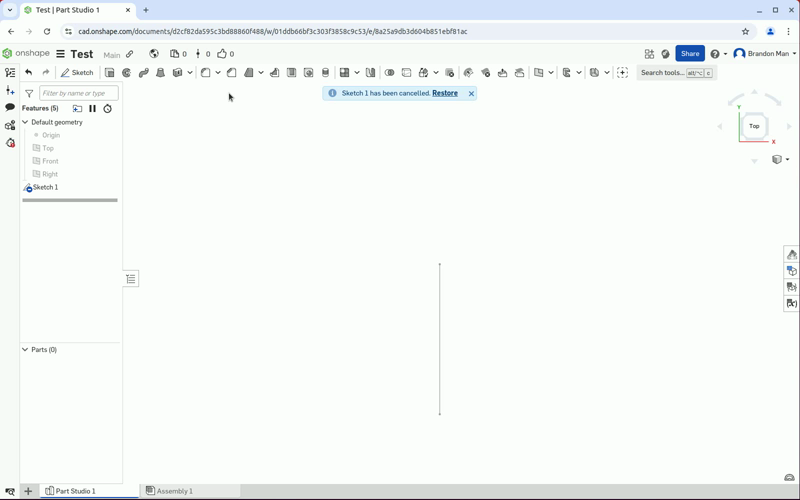
key(shift+s)
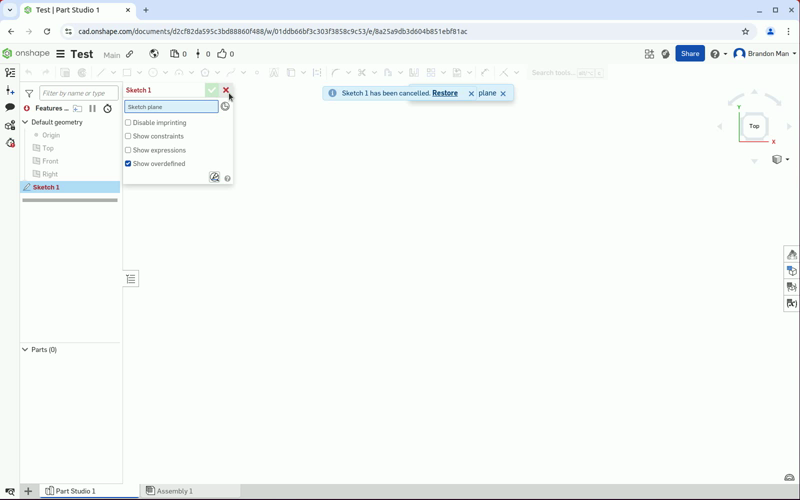
mouse_move(73, 150)
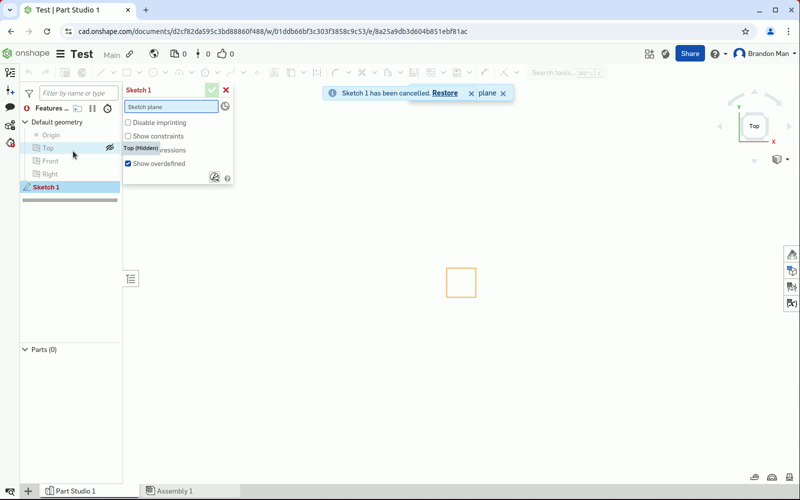
click(73, 150)
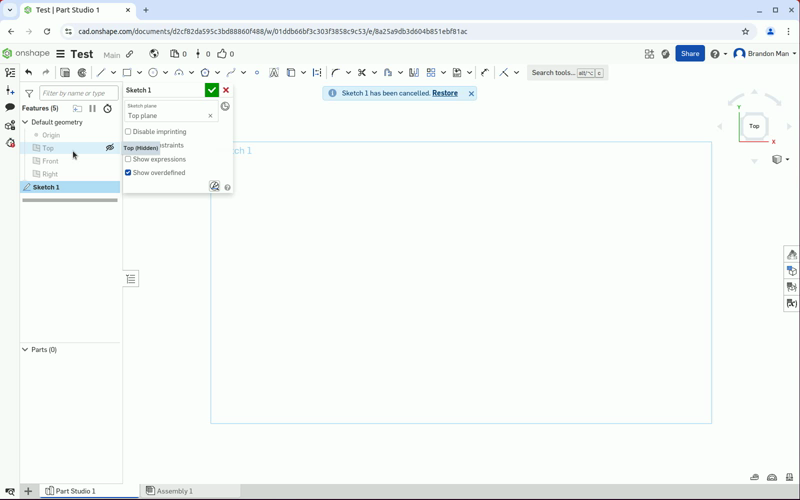
mouse_move(73, 352)
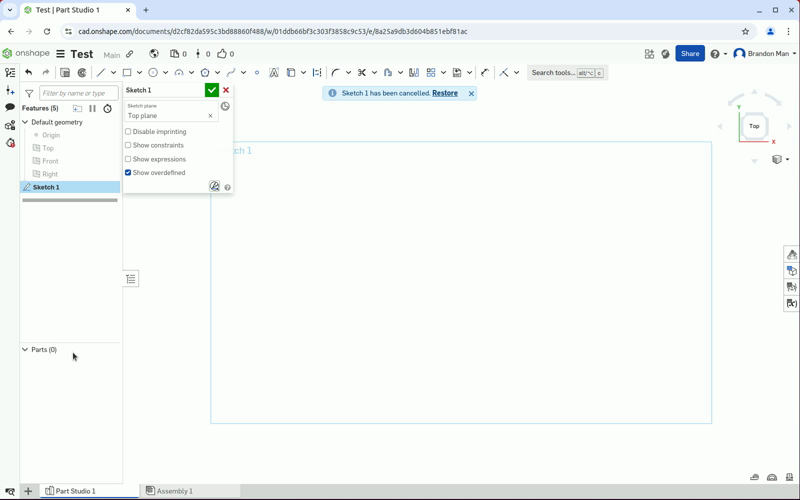
key(y)
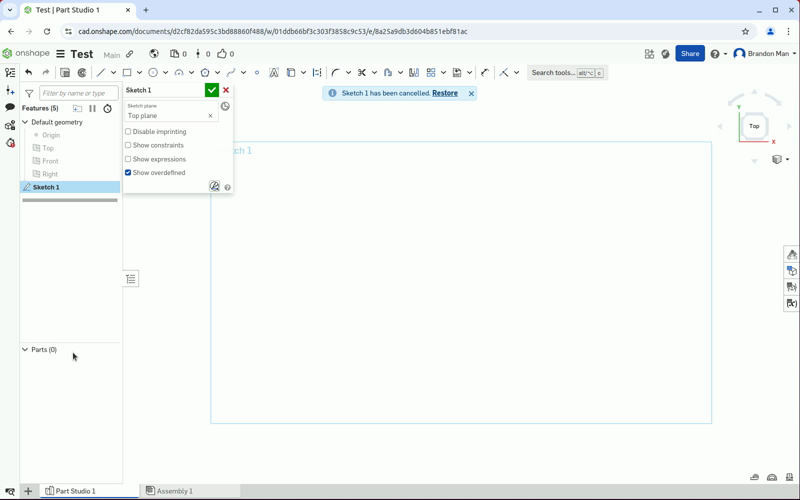
key(l)
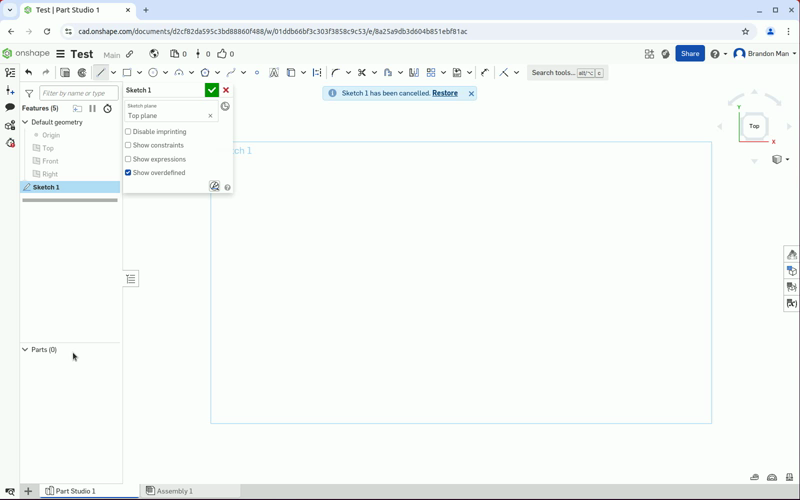
key_down(shift)
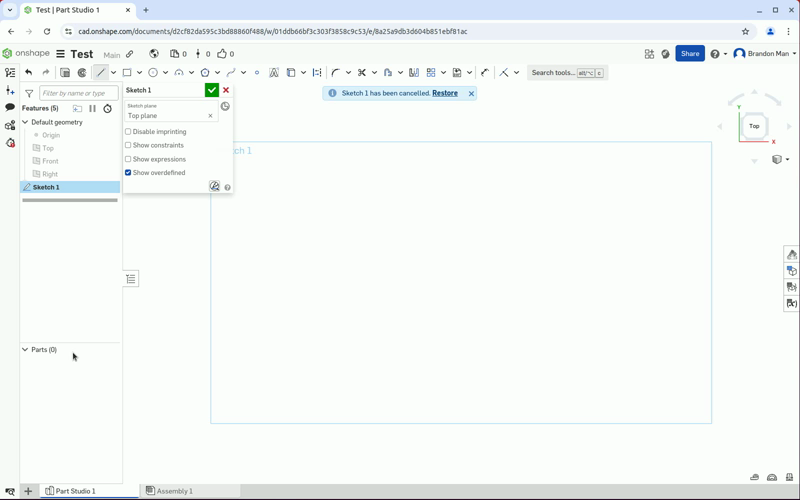
mouse_move(378, 339)
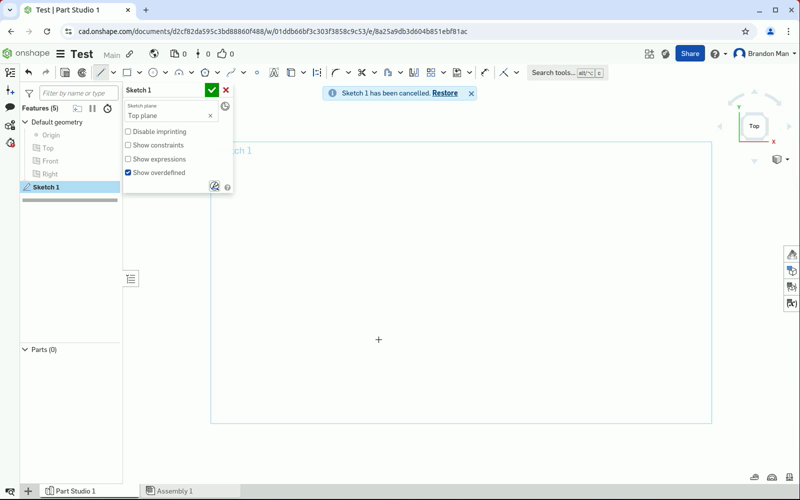
click(378, 339)
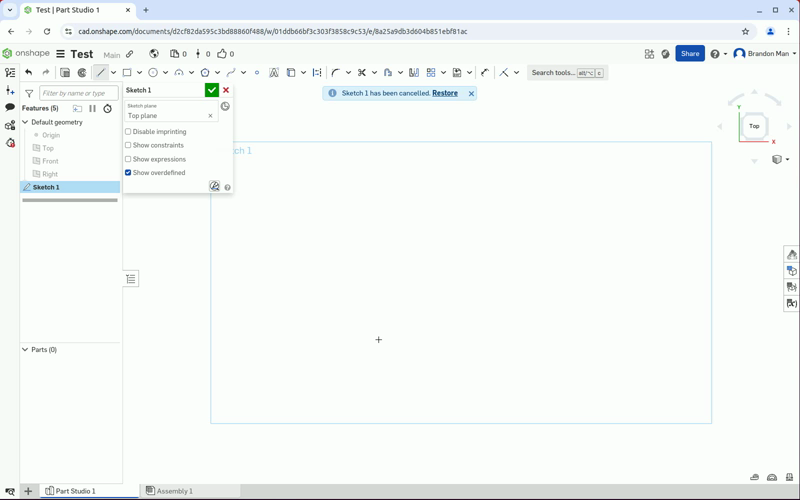
key_up(shift)
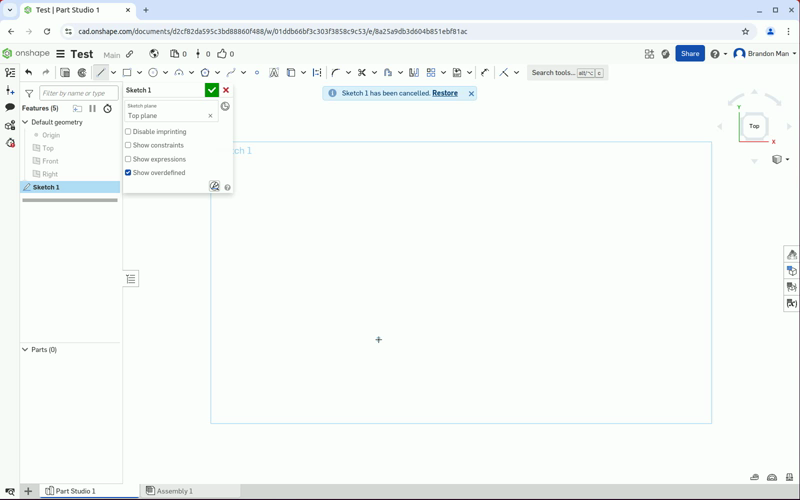
key_down(shift)
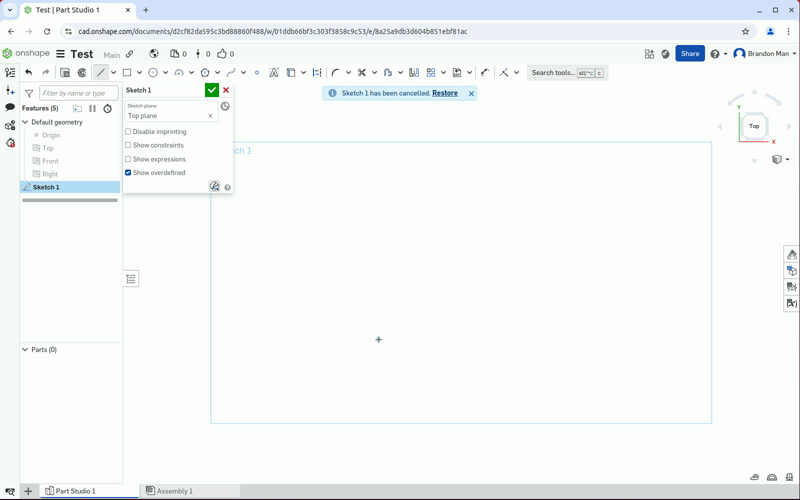
mouse_move(408, 339)
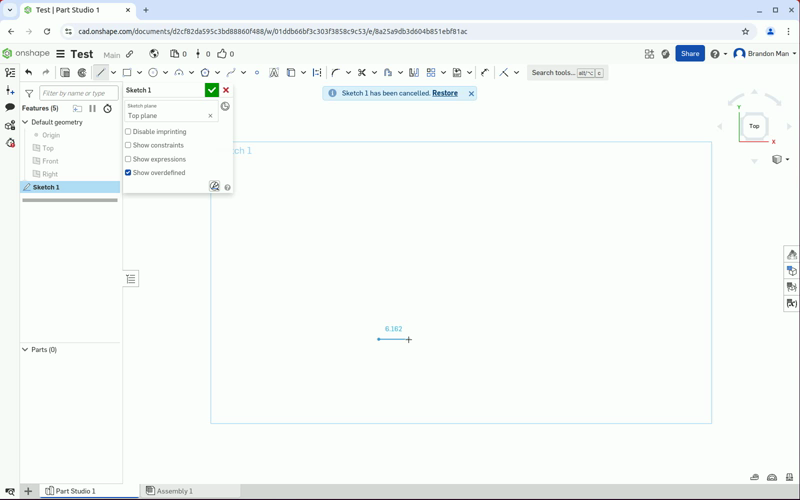
mouse_move(388, 339)
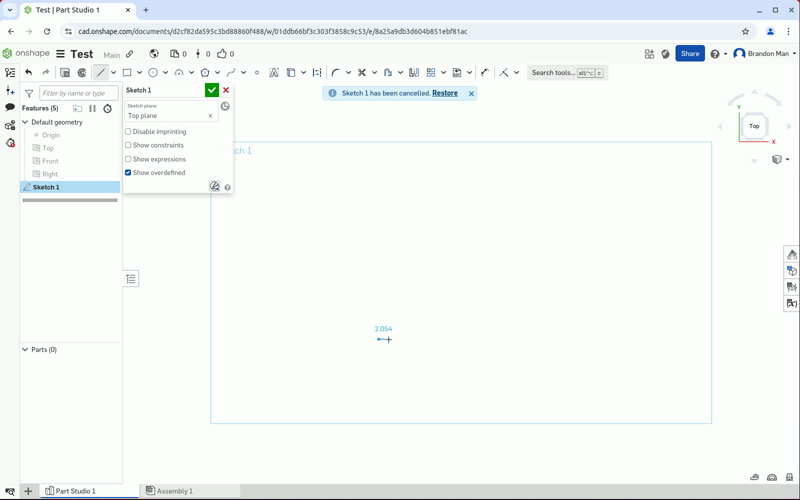
click(388, 339)
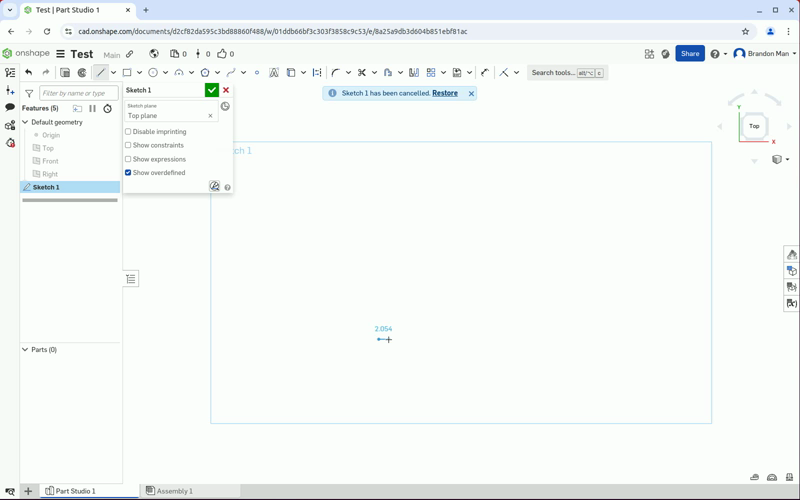
key_up(shift)
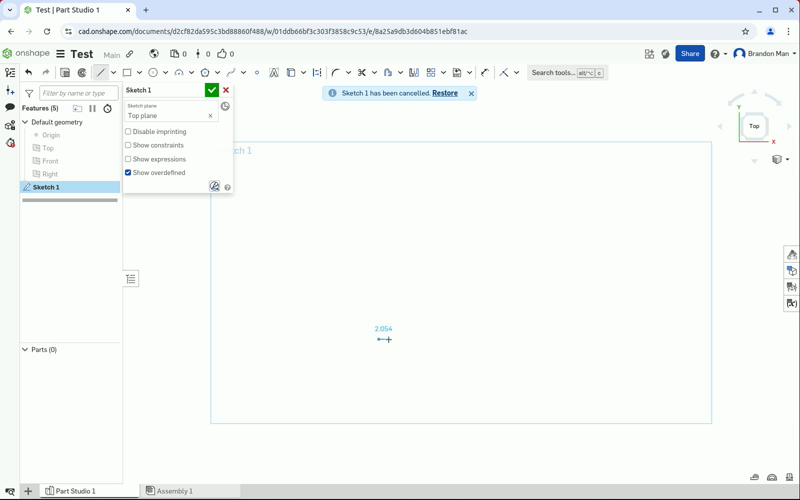
key_down(shift)
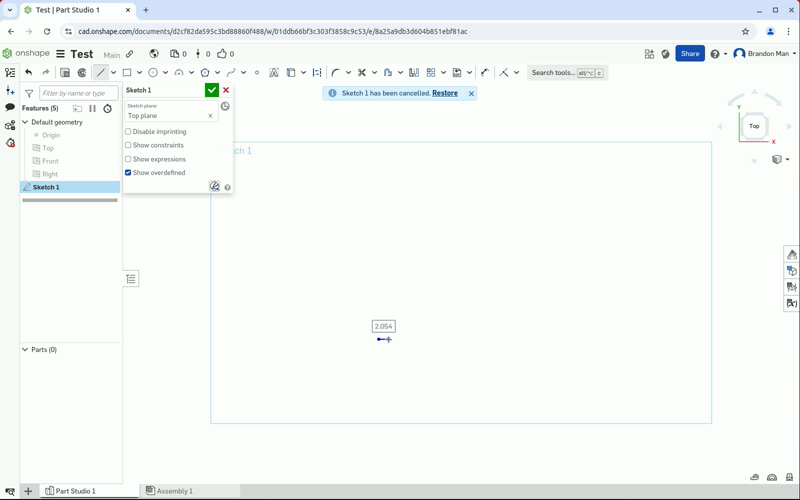
mouse_move(388, 191)
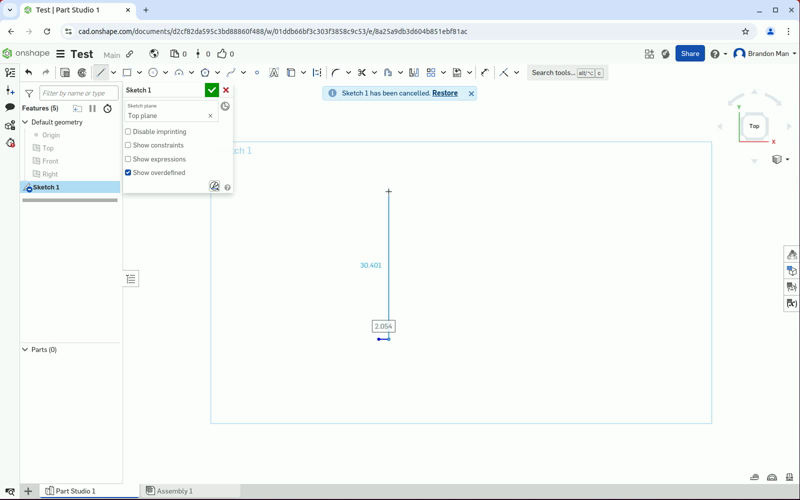
click(388, 191)
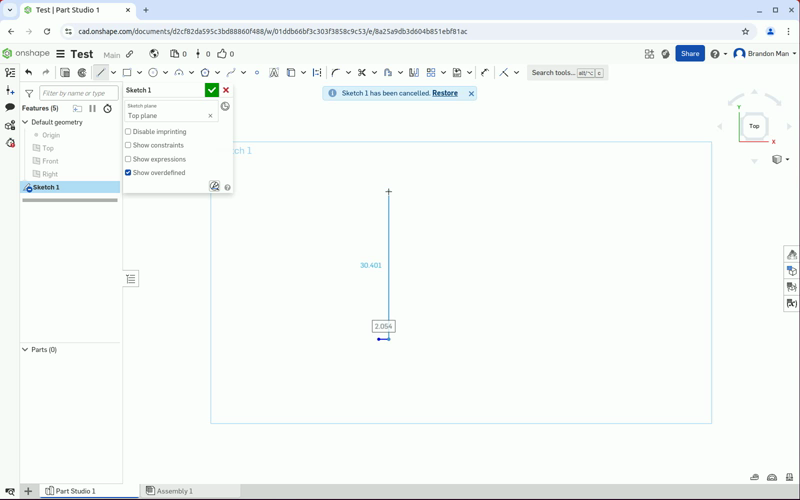
key_up(shift)
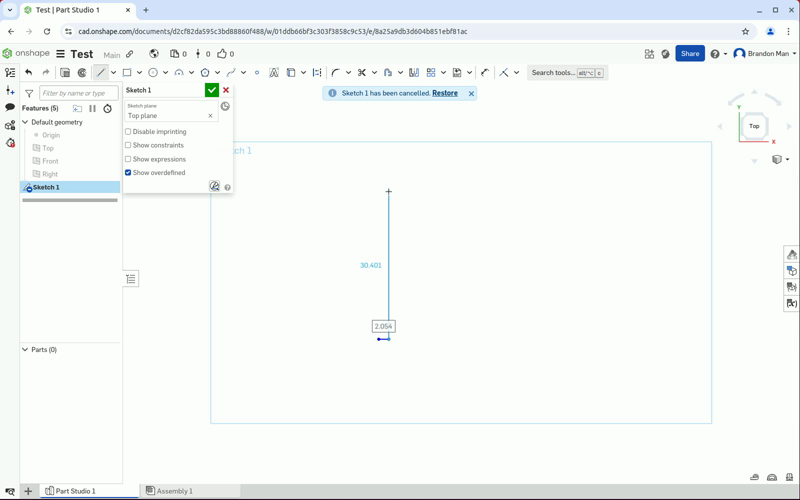
key_down(shift)
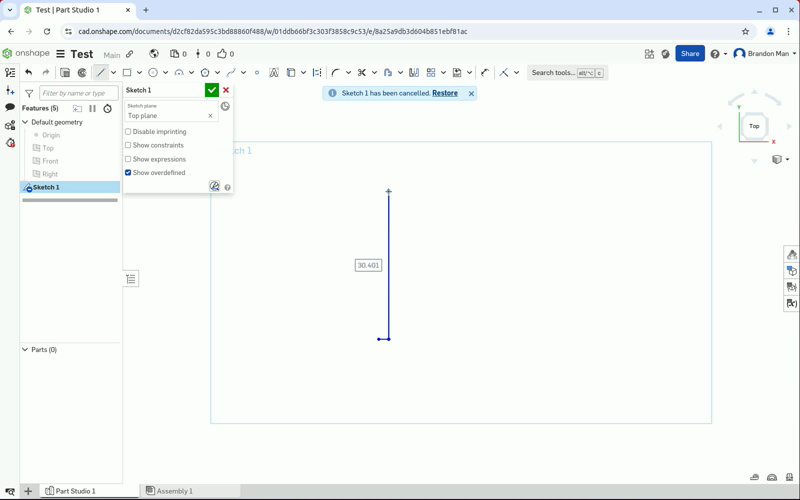
mouse_move(536, 191)
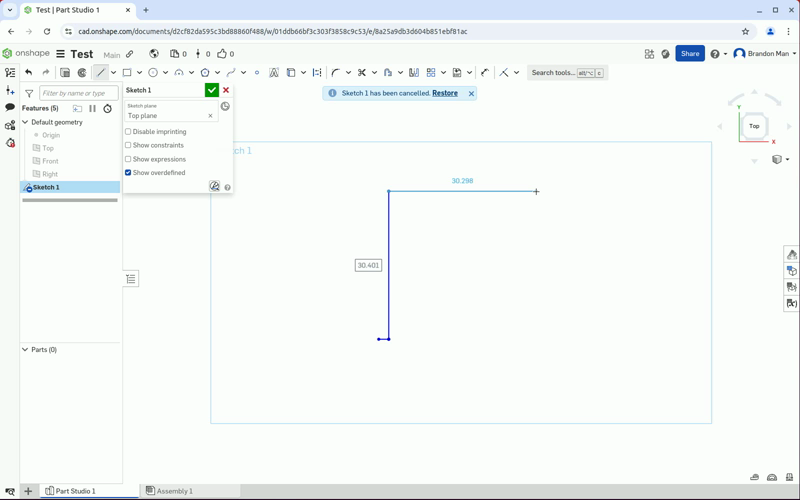
click(536, 191)
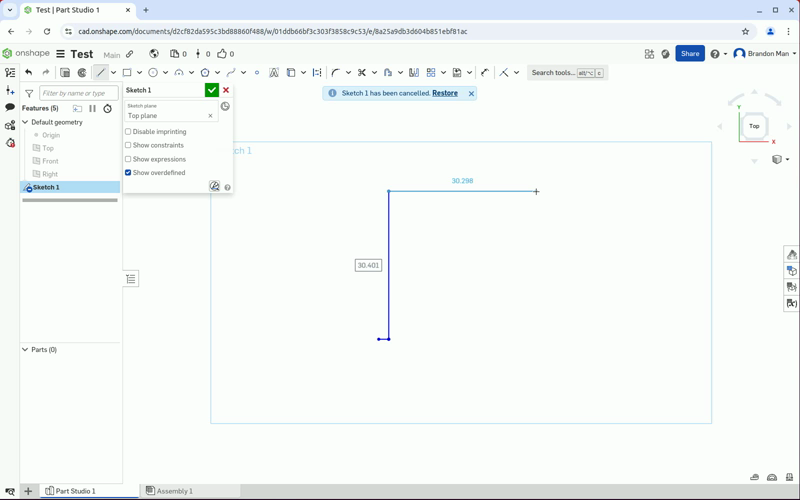
key_up(shift)
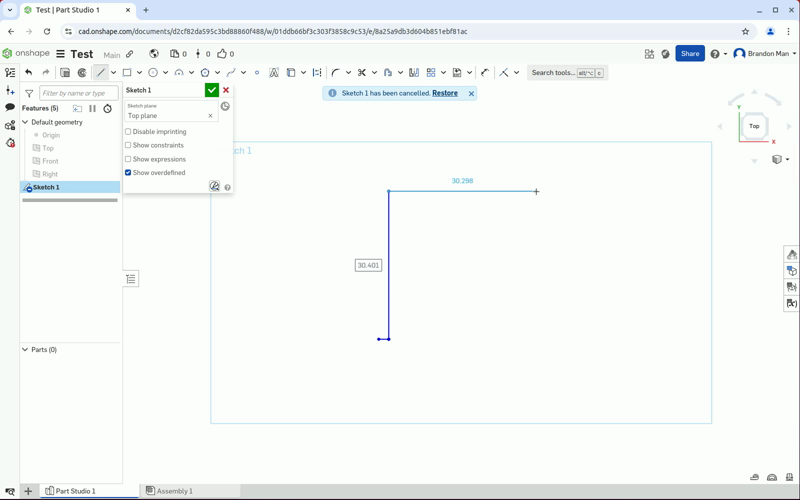
key_down(shift)
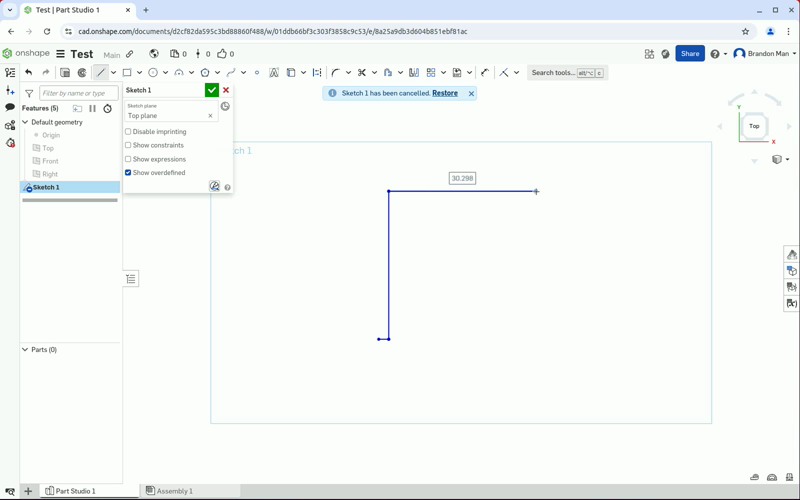
mouse_move(566, 191)
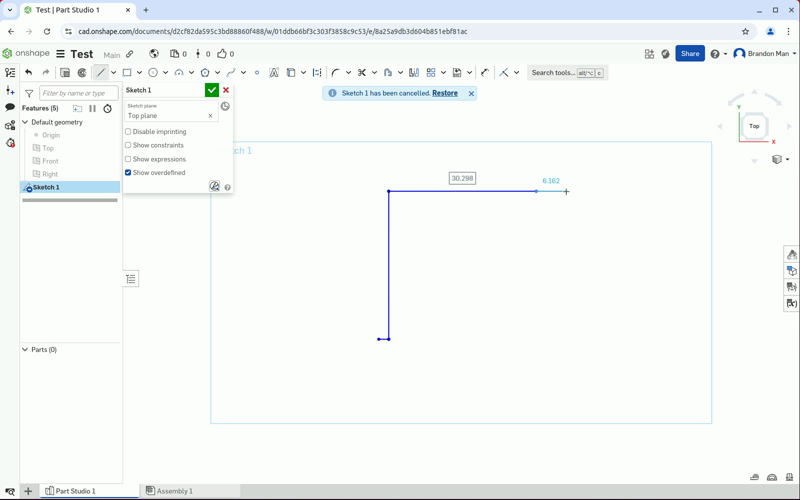
mouse_move(536, 181)
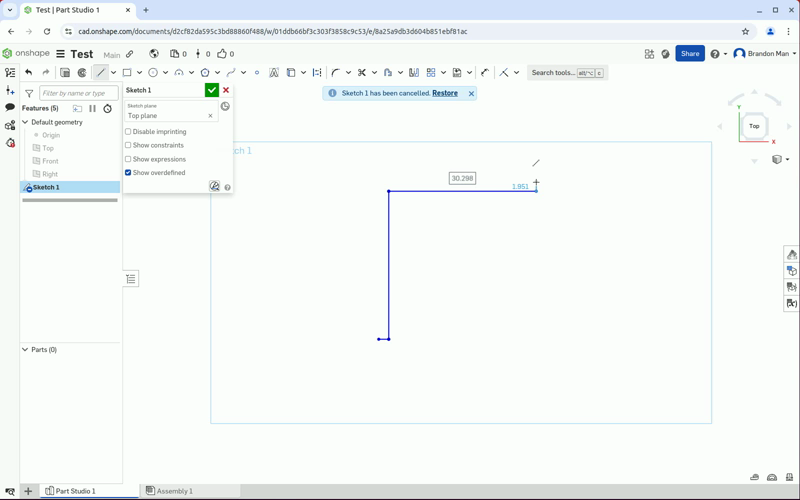
click(536, 181)
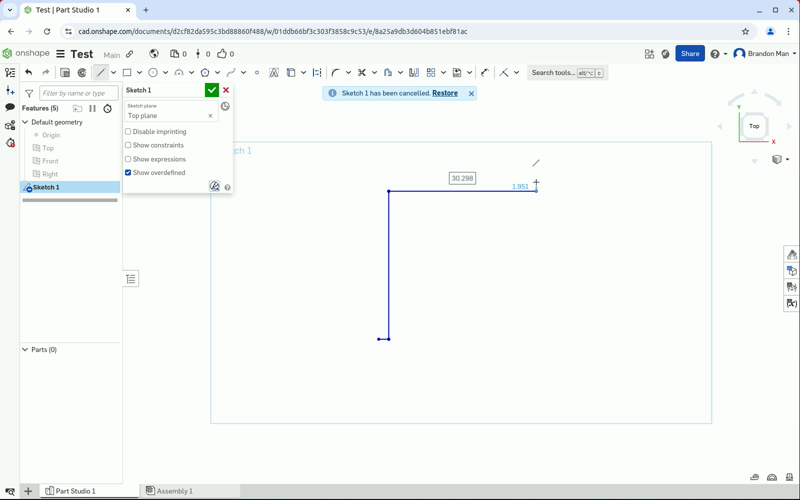
key_up(shift)
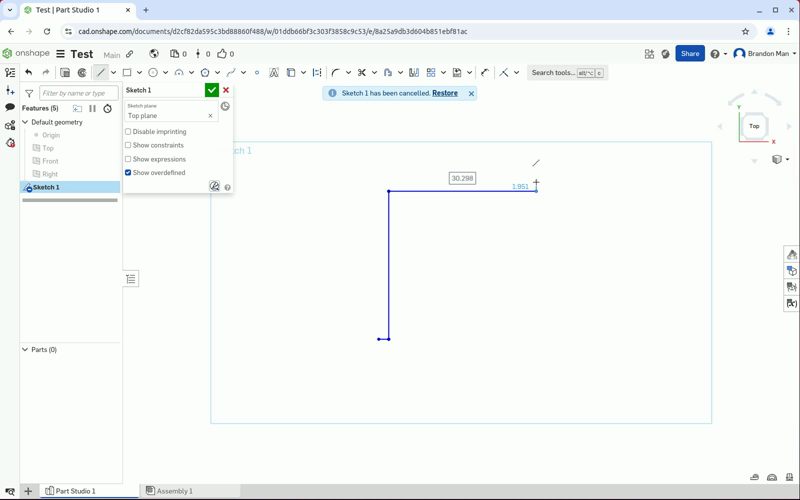
key_down(shift)
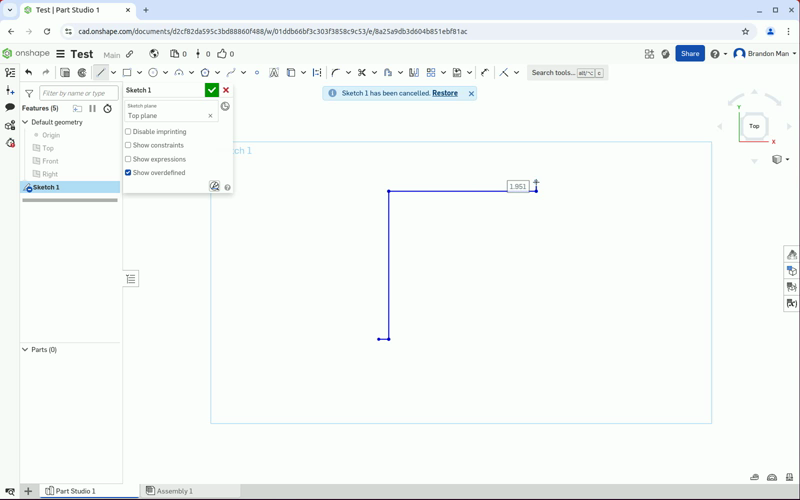
mouse_move(395, 181)
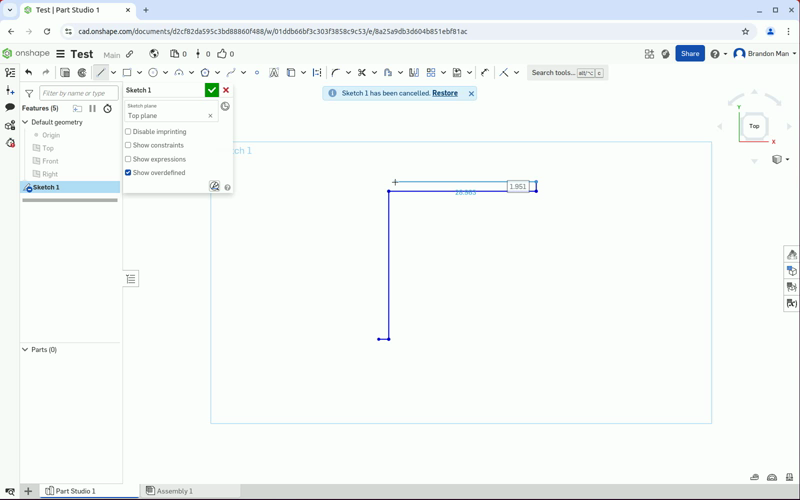
click(395, 181)
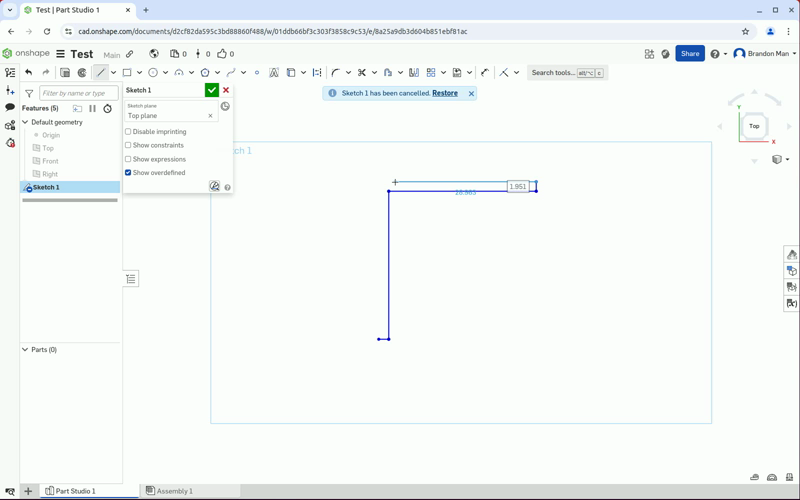
key_up(shift)
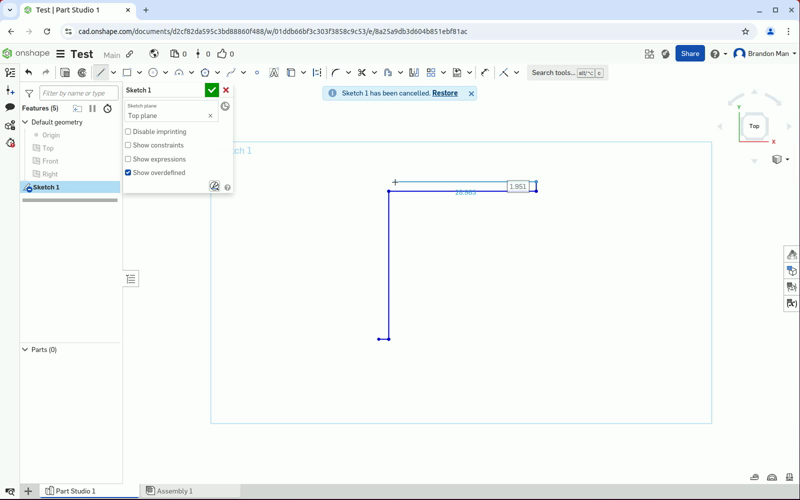
key_down(shift)
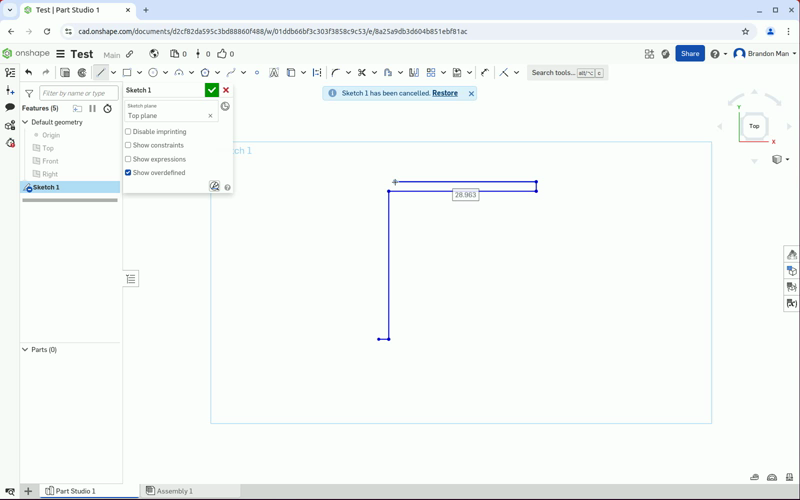
mouse_move(425, 181)
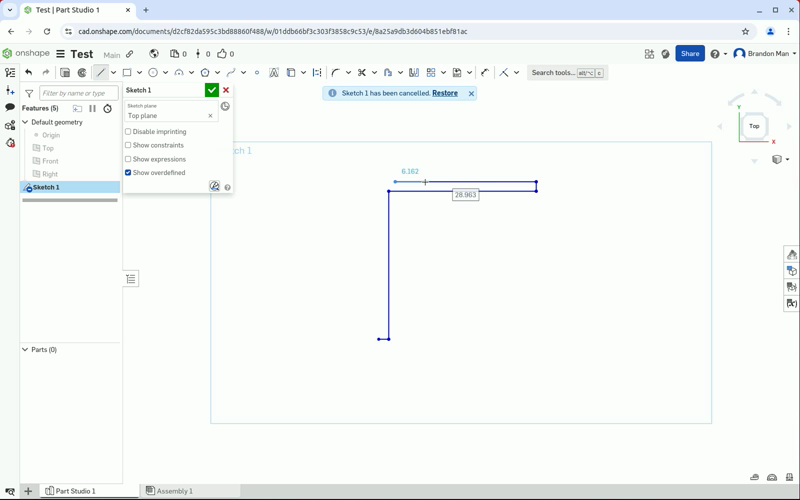
mouse_move(378, 181)
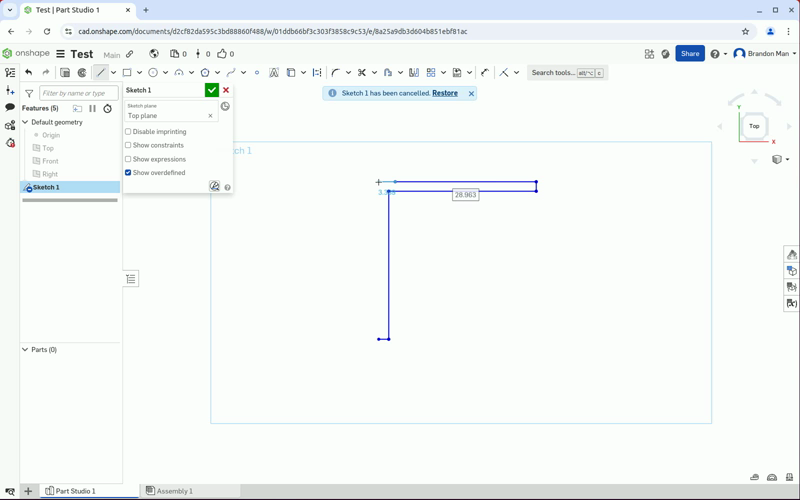
click(378, 181)
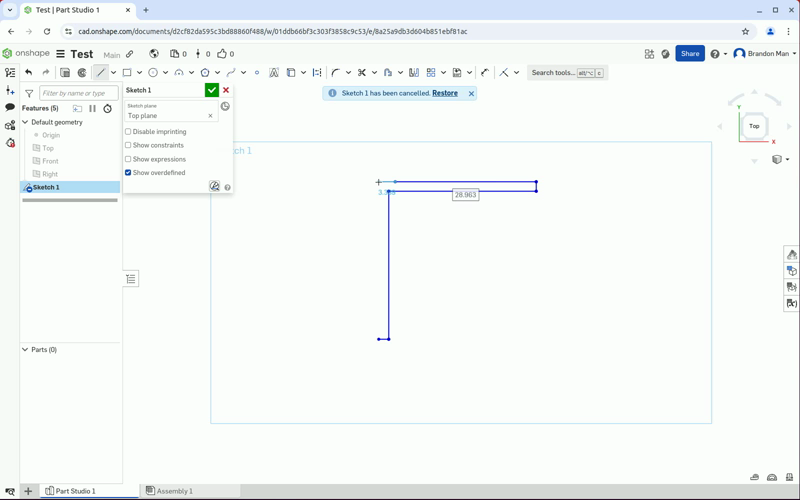
key_up(shift)
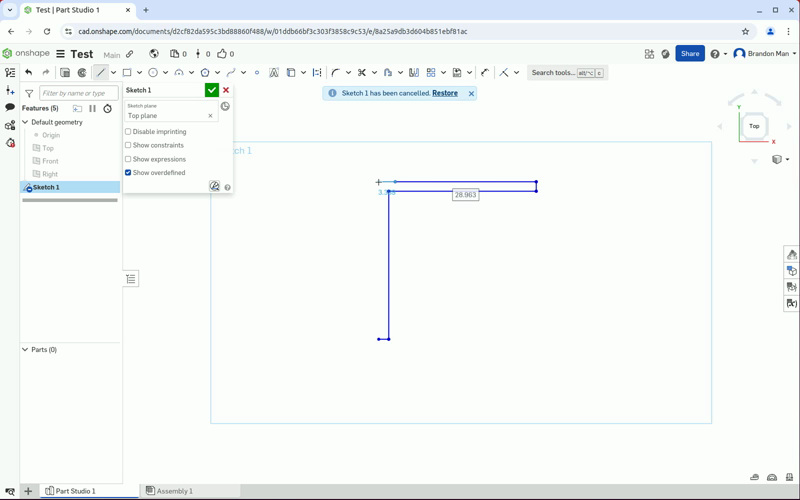
key_down(shift)
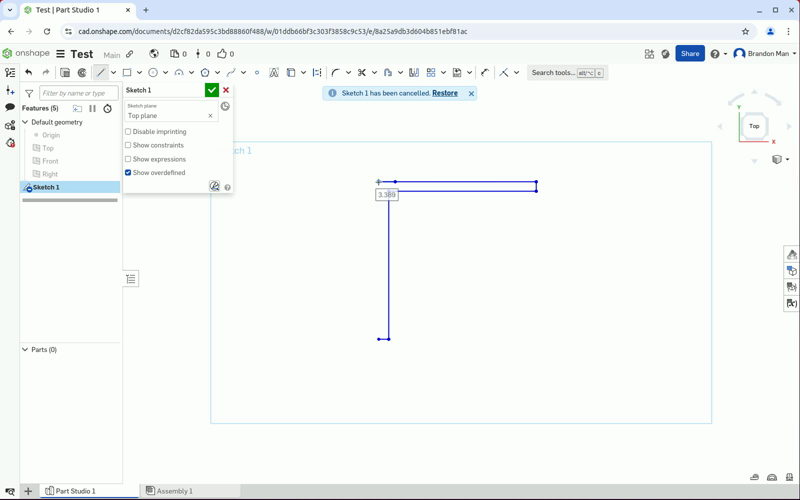
mouse_move(408, 181)
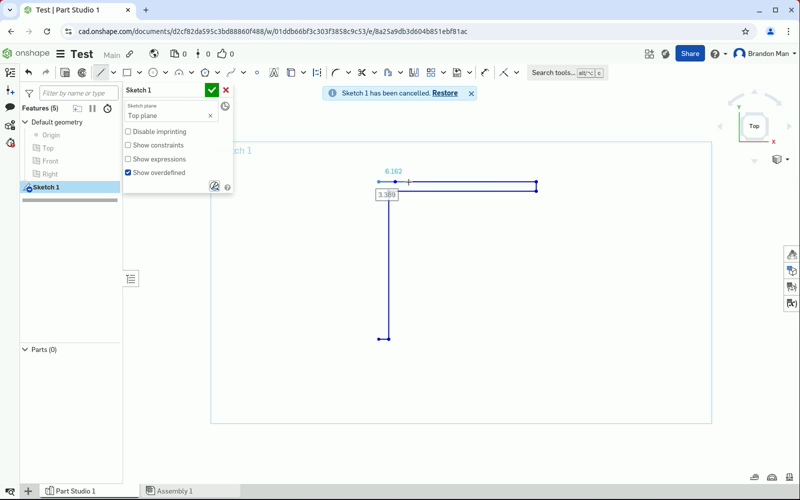
mouse_move(378, 196)
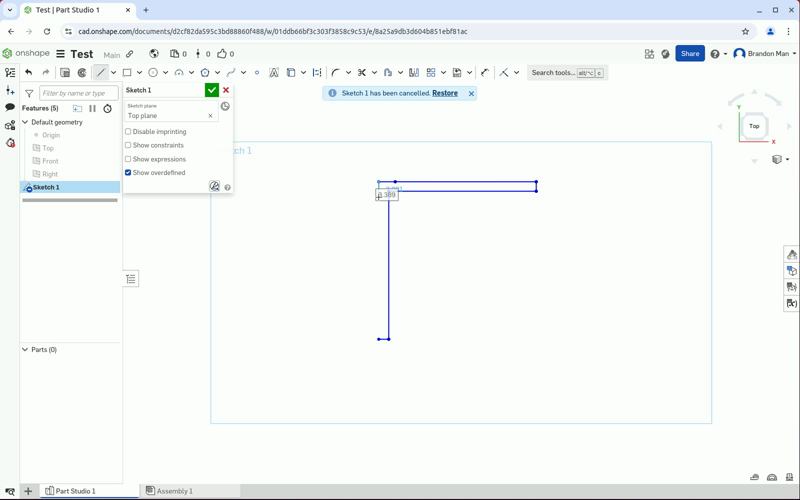
click(378, 196)
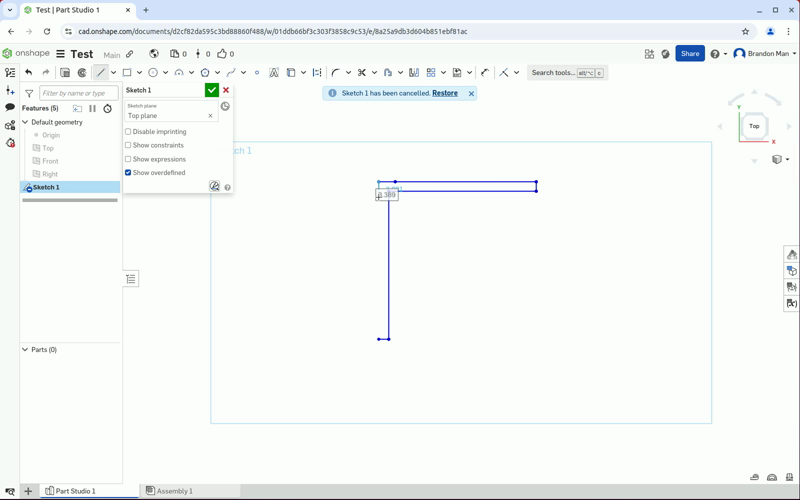
key_up(shift)
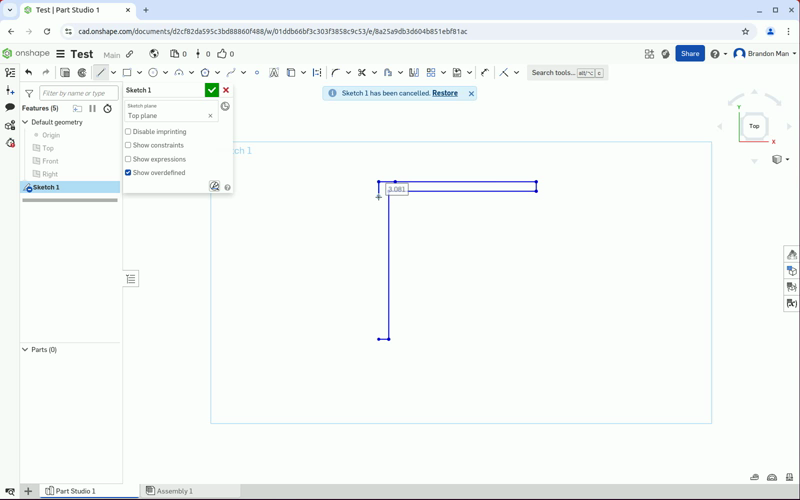
key_down(shift)
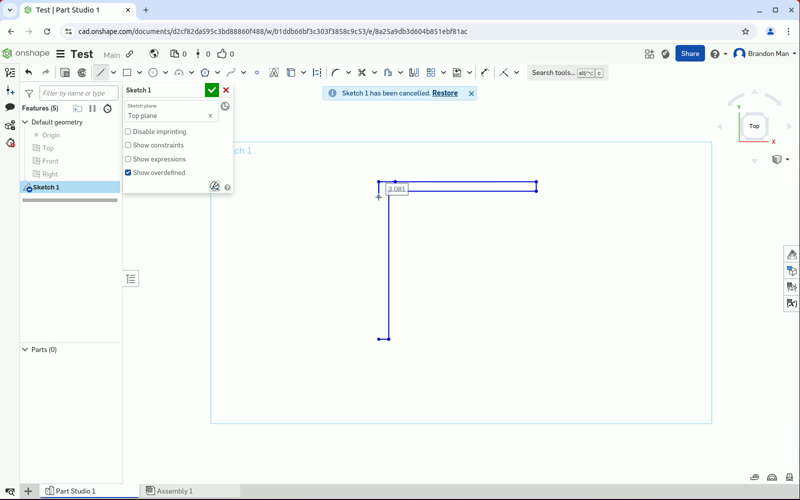
mouse_move(378, 339)
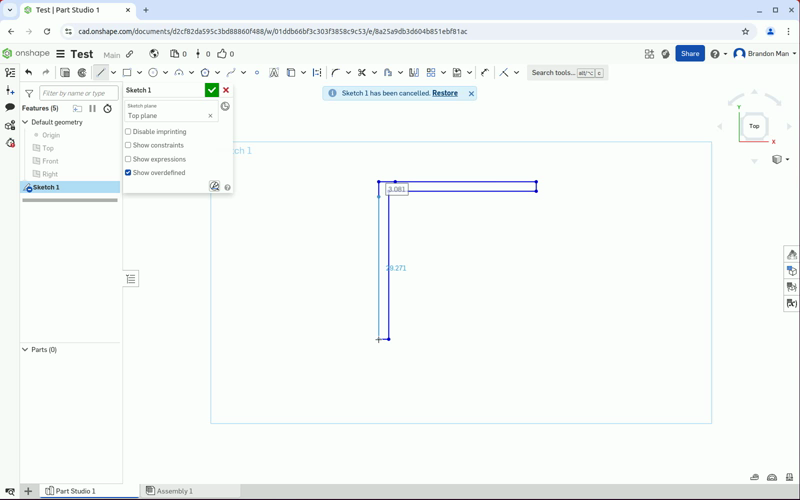
key_up(shift)
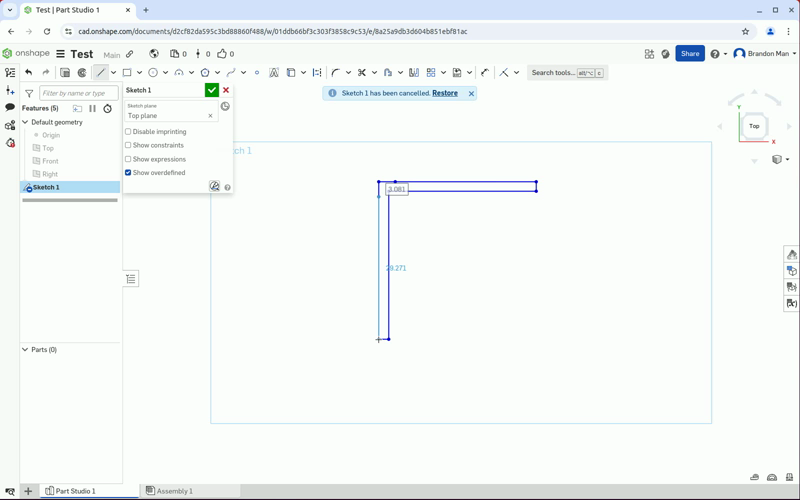
click(378, 339)
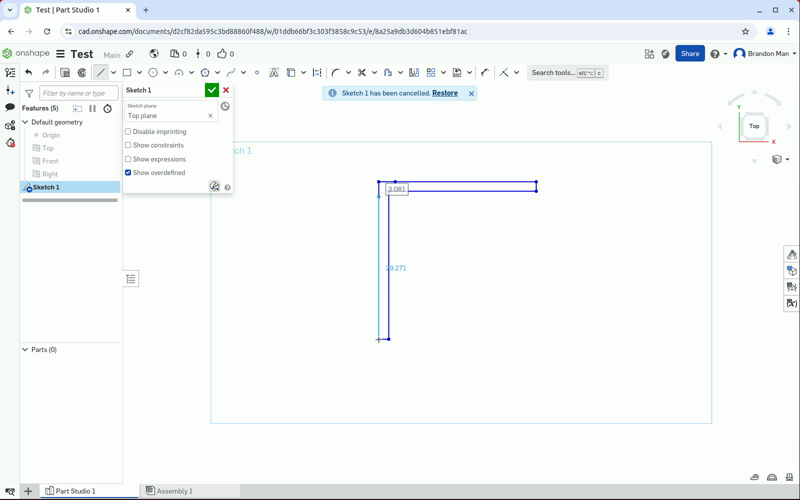
key(esc)
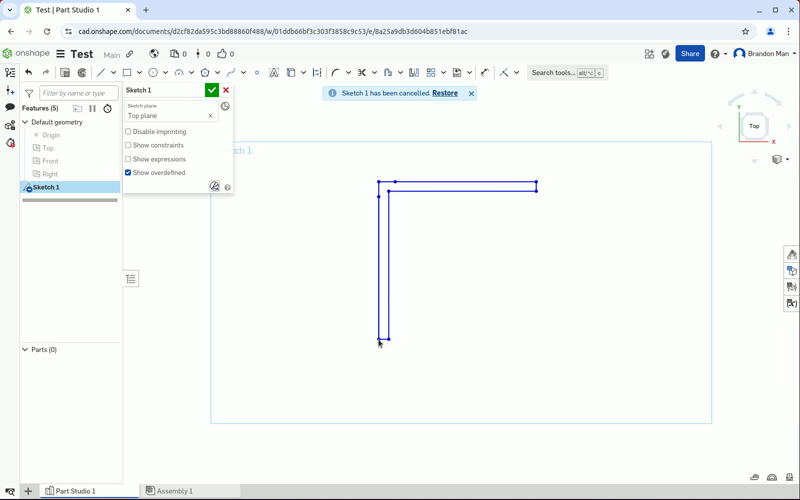
mouse_move(507, 185)
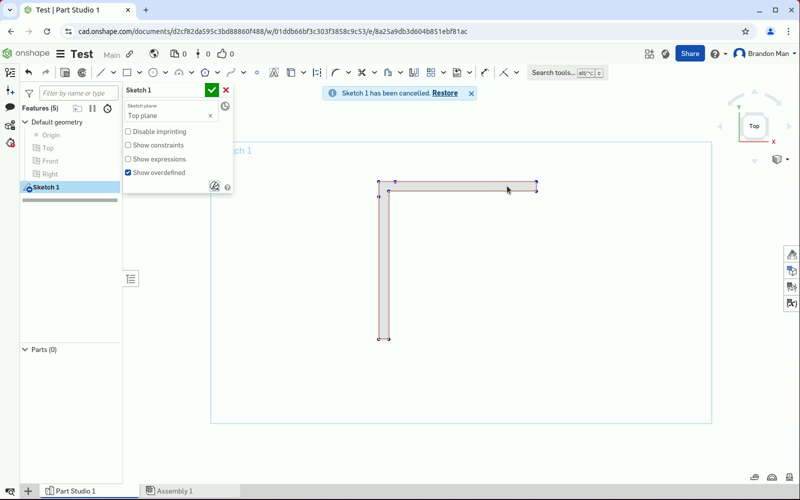
click(507, 185)
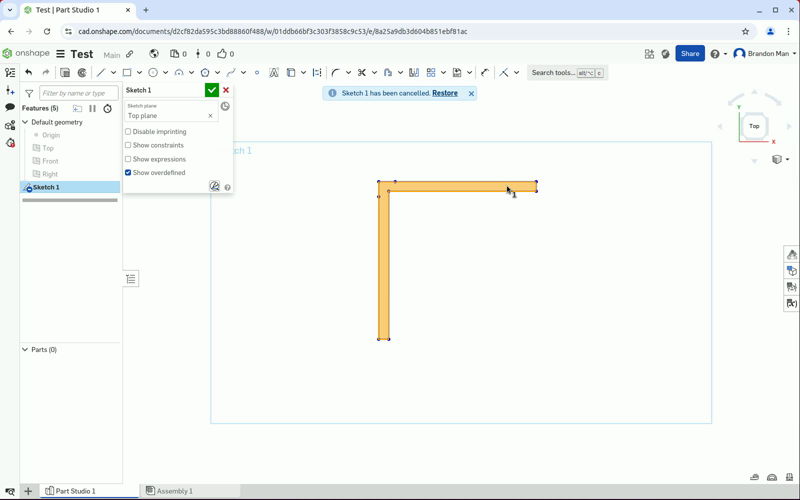
mouse_move(73, 352)
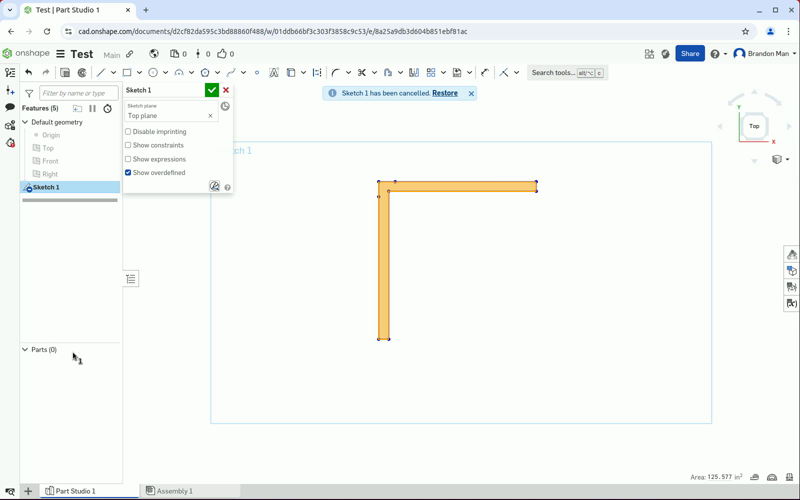
key(shift+y)
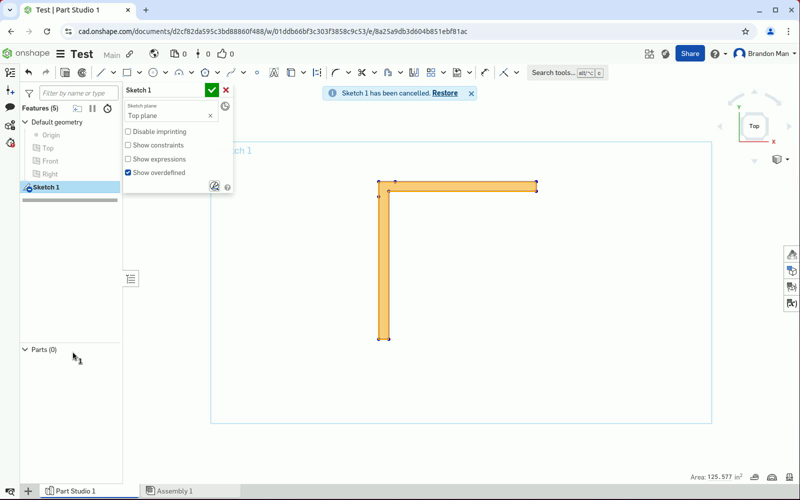
key(shift+e)
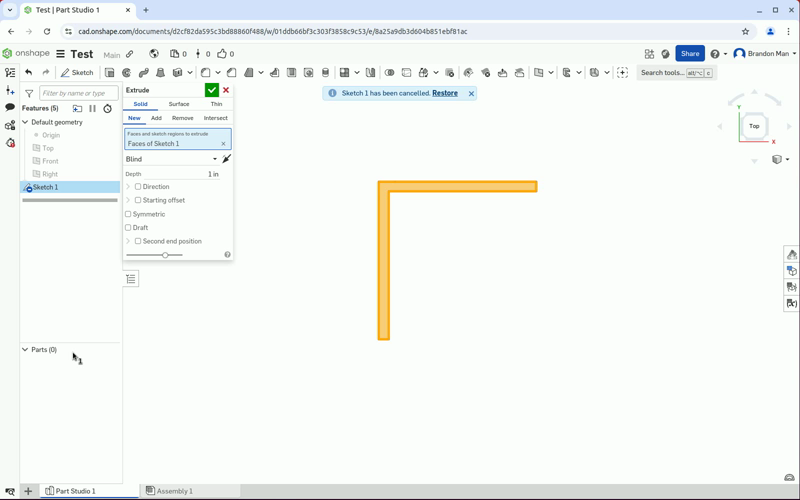
mouse_move(143, 106)
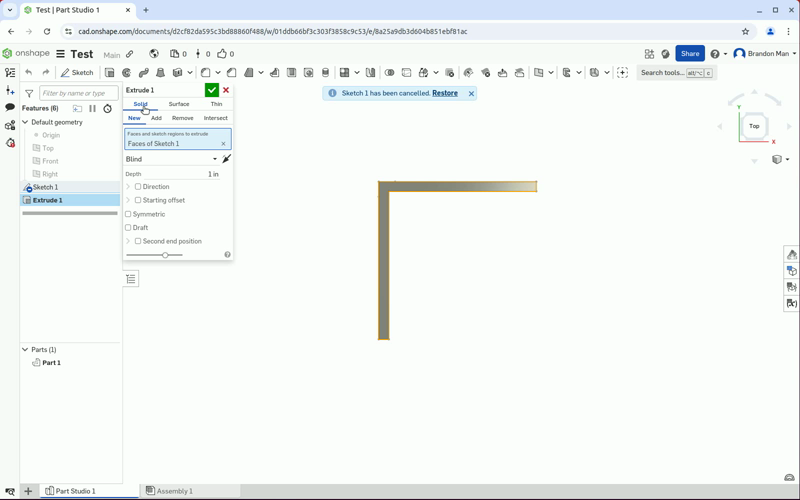
click(143, 106)
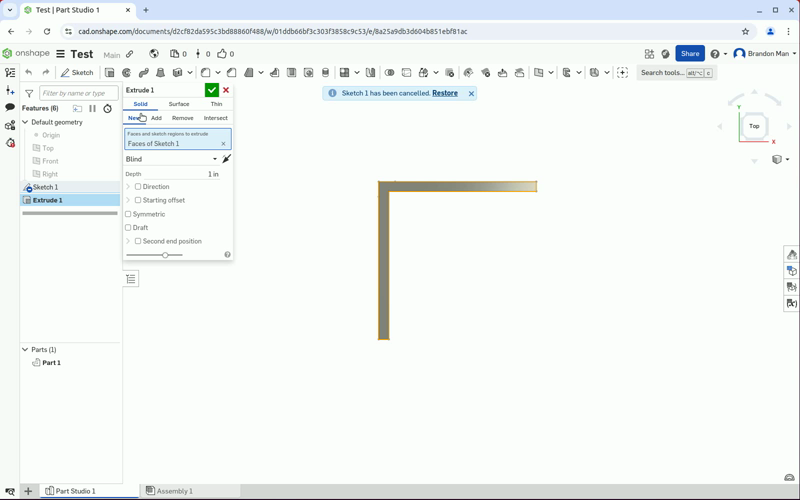
mouse_move(137, 120)
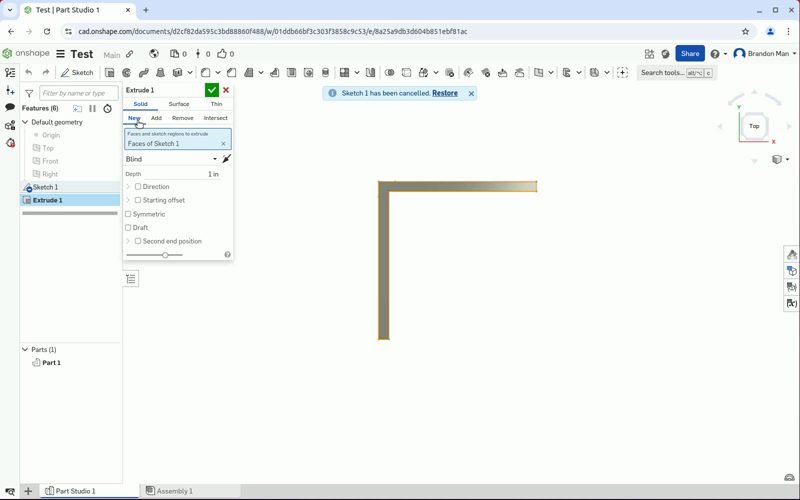
click(137, 120)
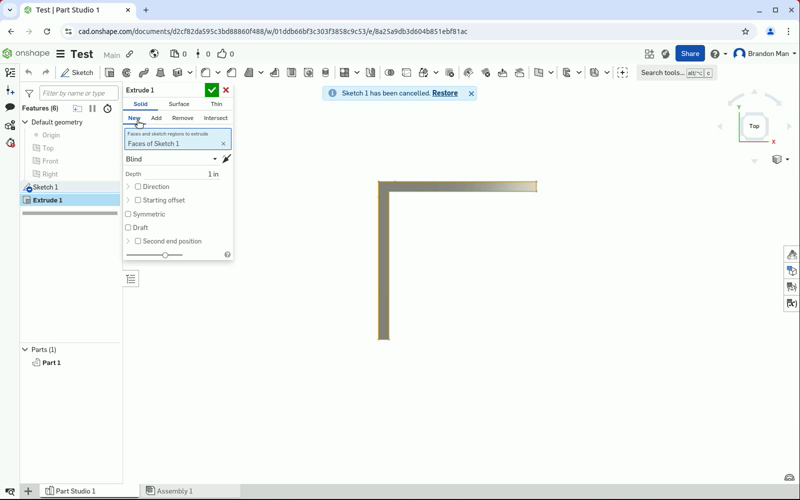
key(tab, 4)
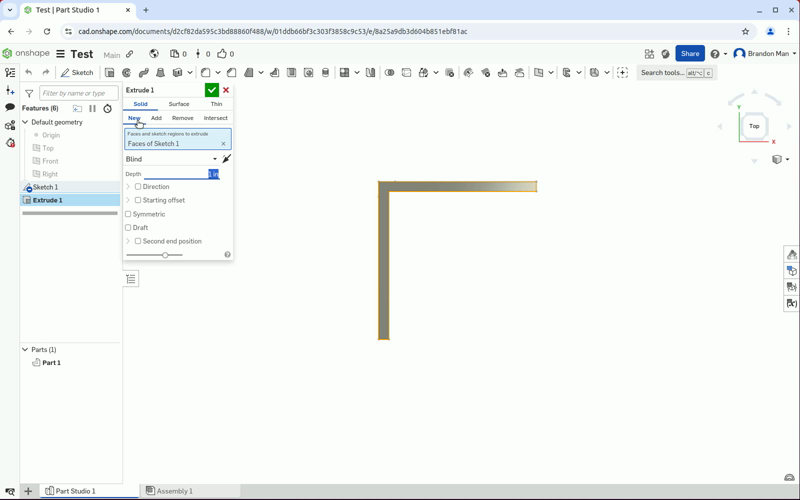
text(10.832)
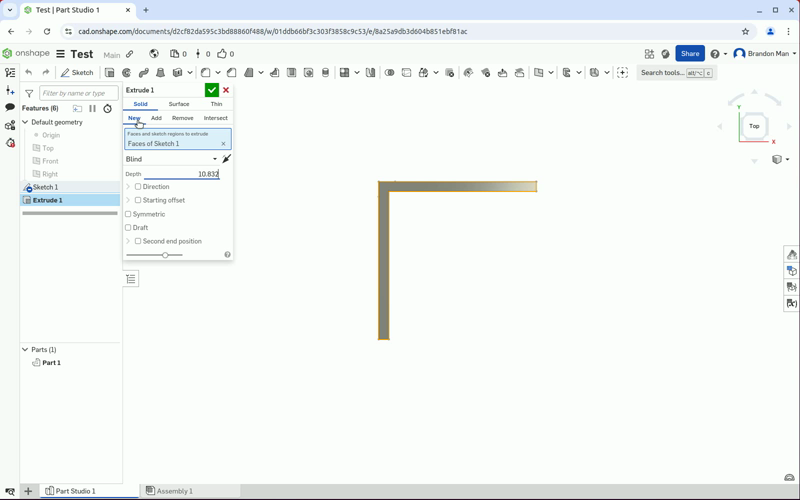
key(enter)
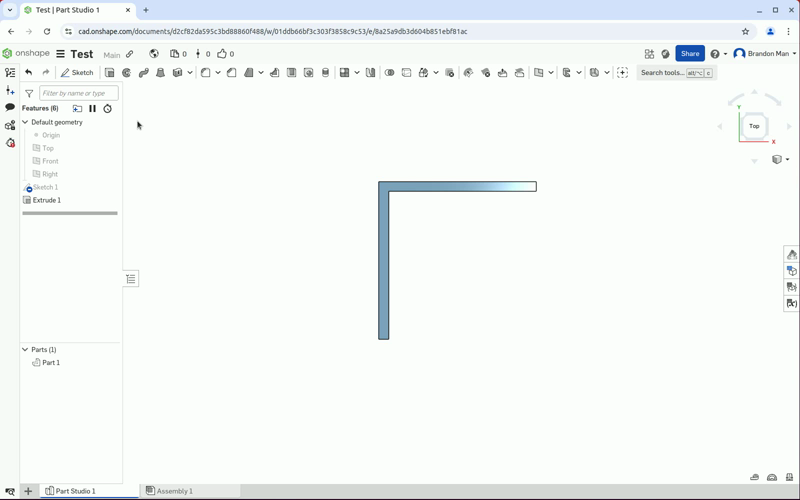
key(shift+h)
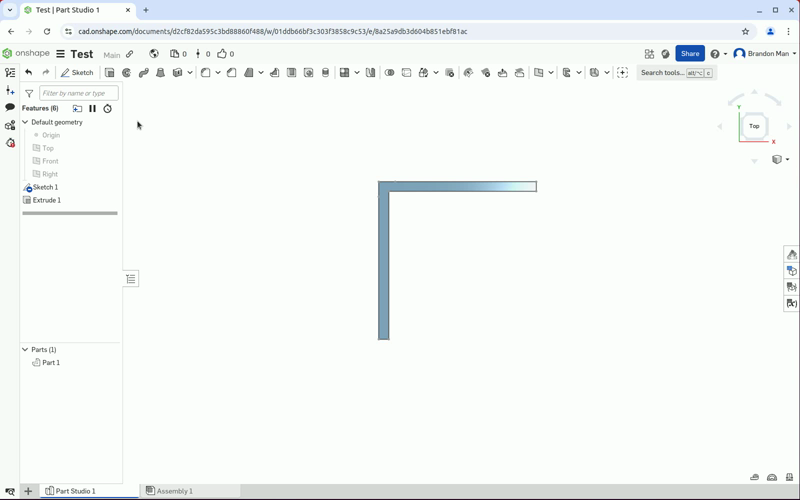
key(shift+h)
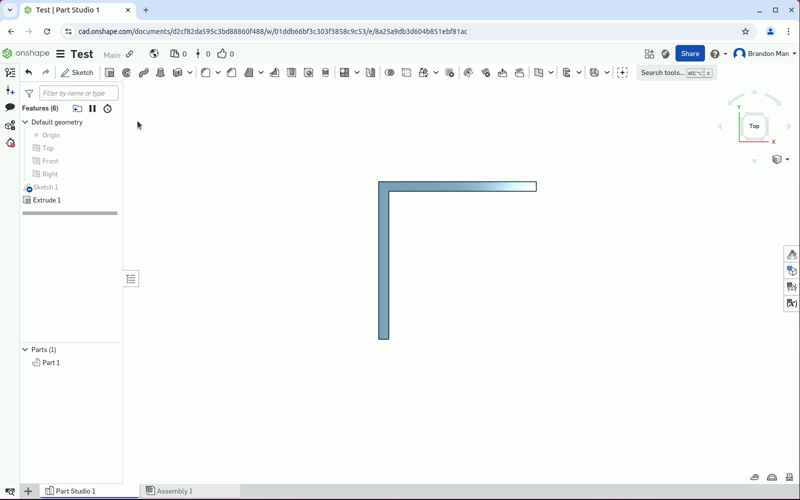
mouse_move(73, 189)
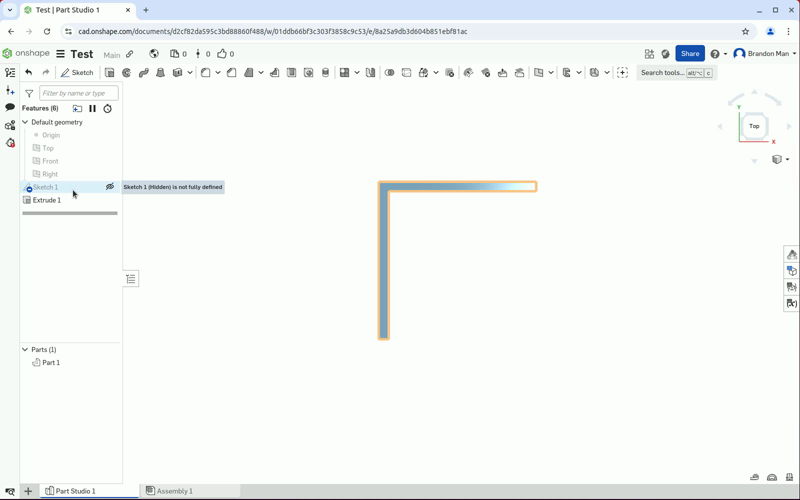
click(73, 189)
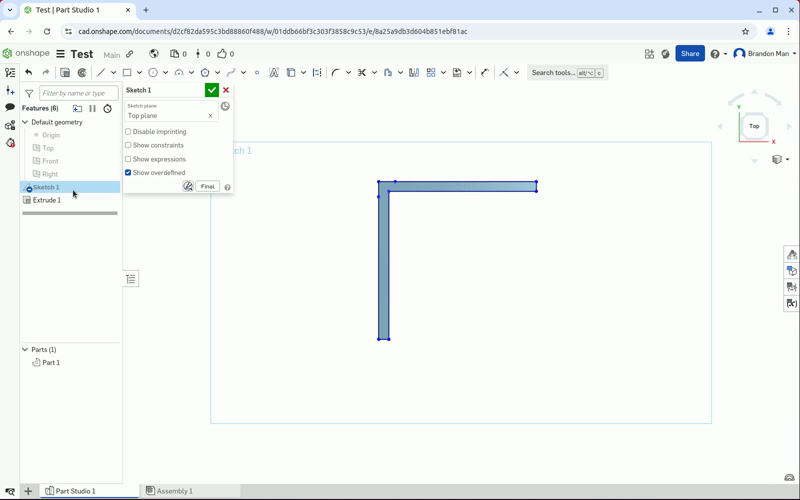
mouse_move(229, 92)
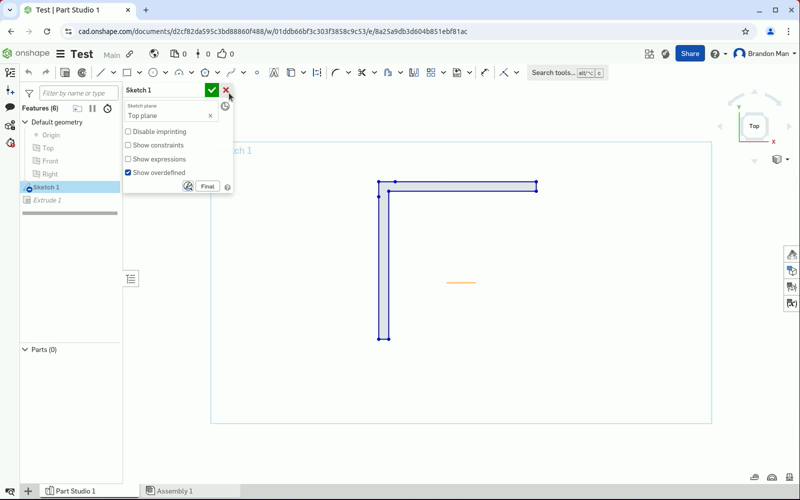
click(229, 92)
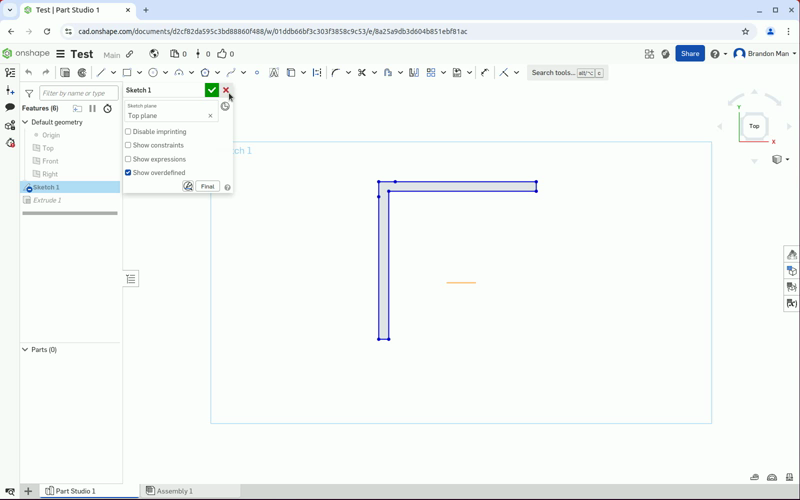
key(shift+s)
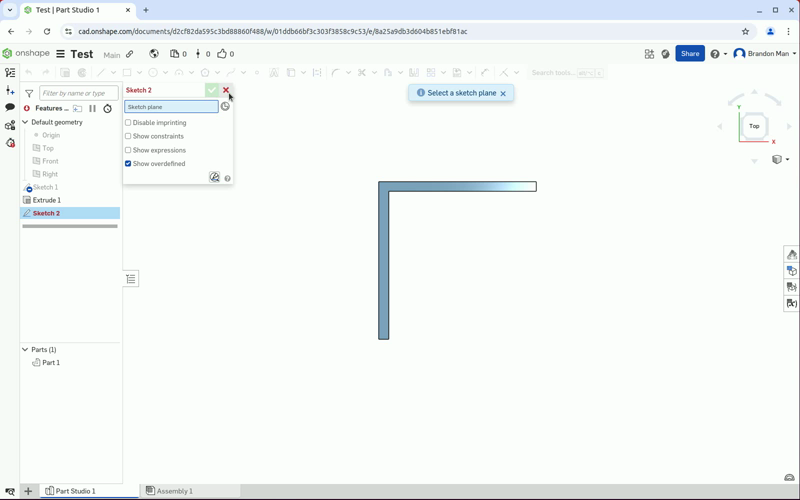
mouse_move(73, 150)
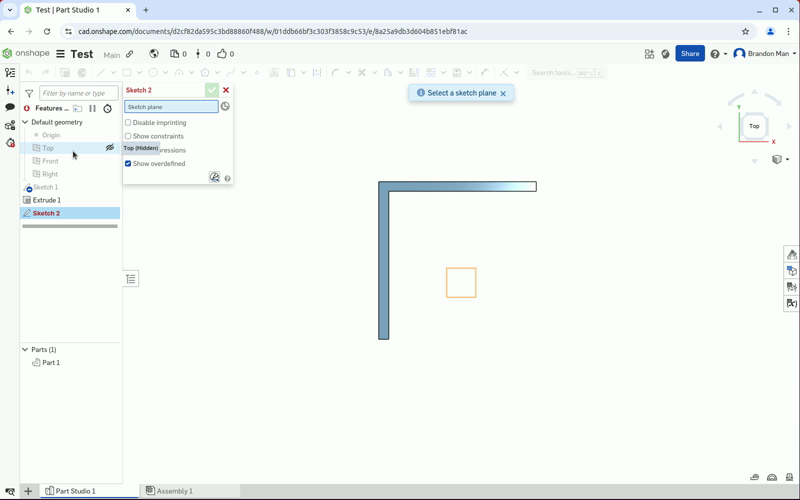
click(73, 150)
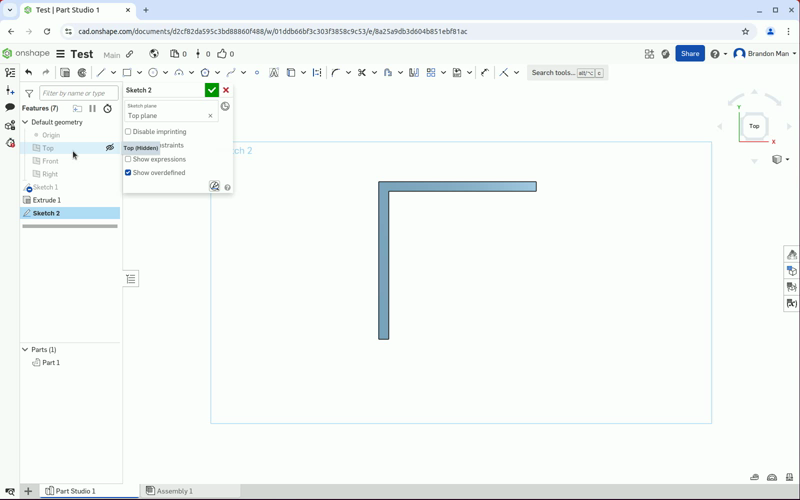
mouse_move(73, 352)
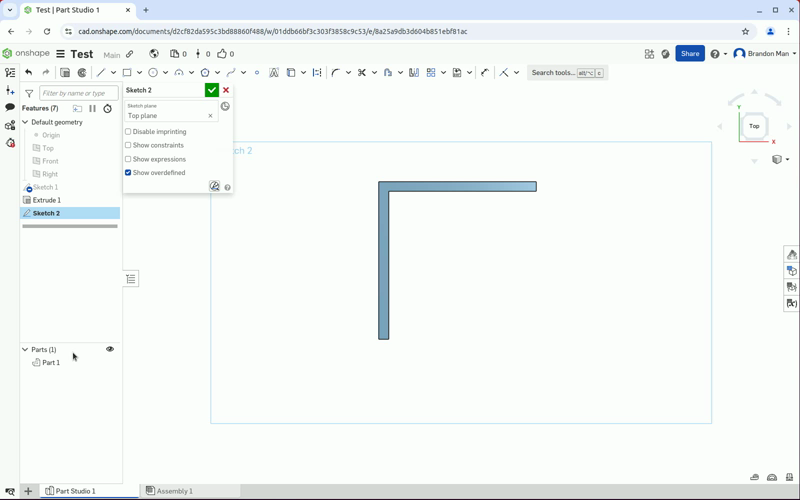
key(y)
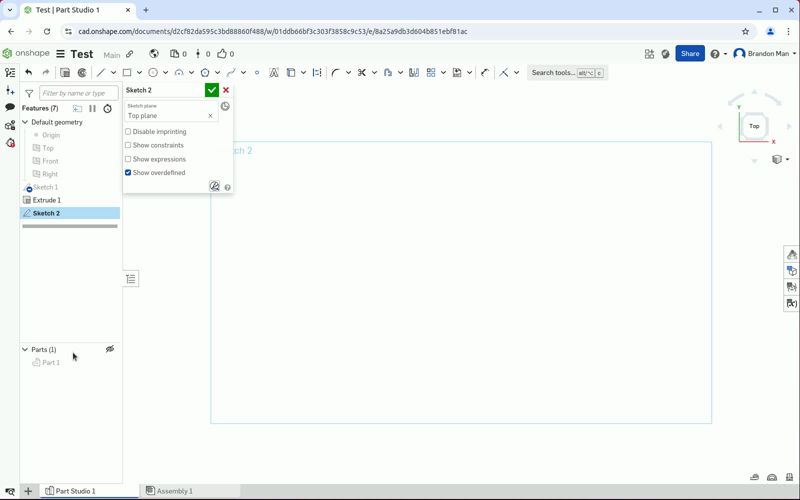
key(l)
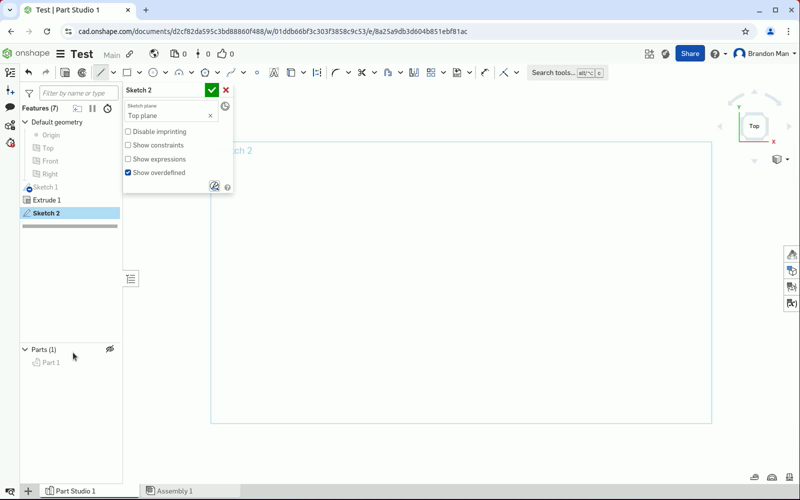
key_down(shift)
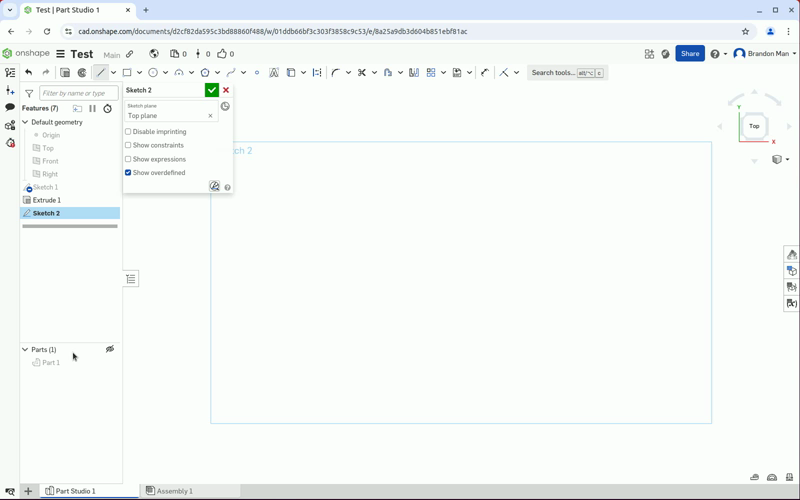
mouse_move(378, 197)
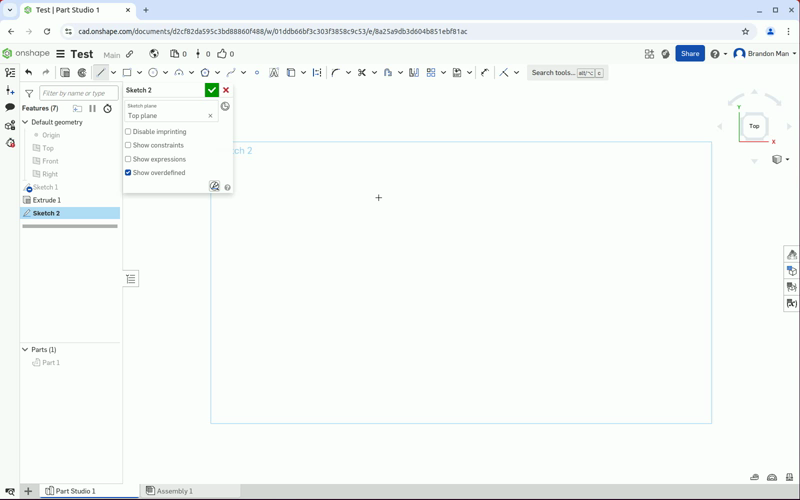
click(378, 197)
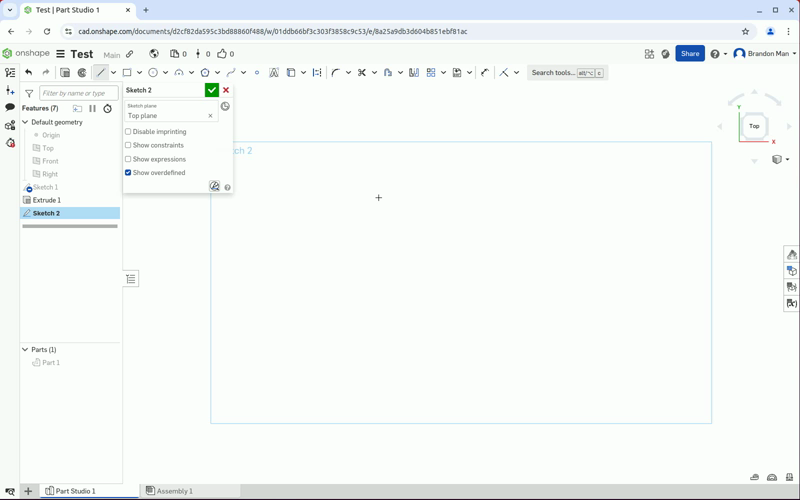
key_up(shift)
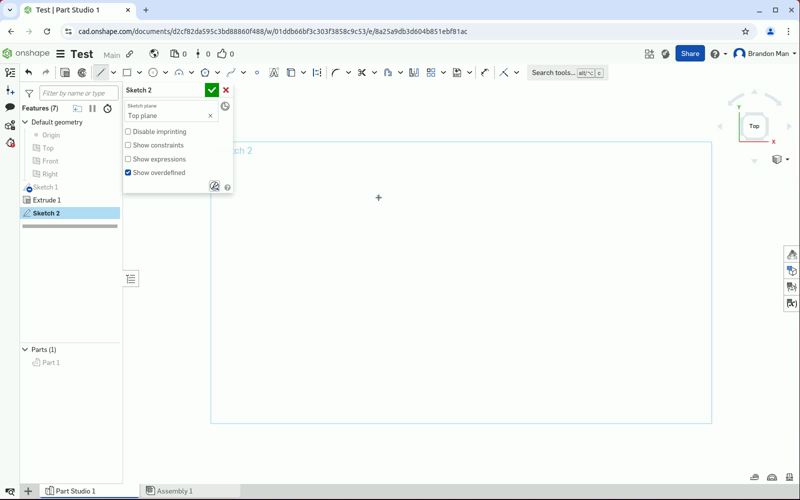
key_down(shift)
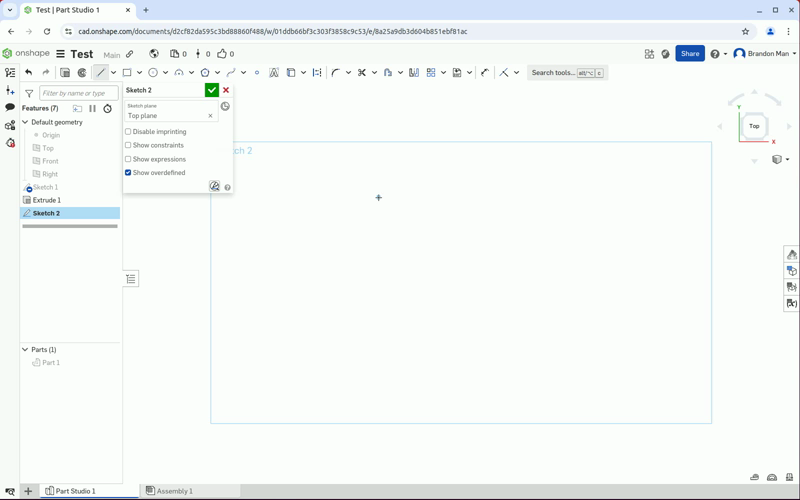
mouse_move(408, 197)
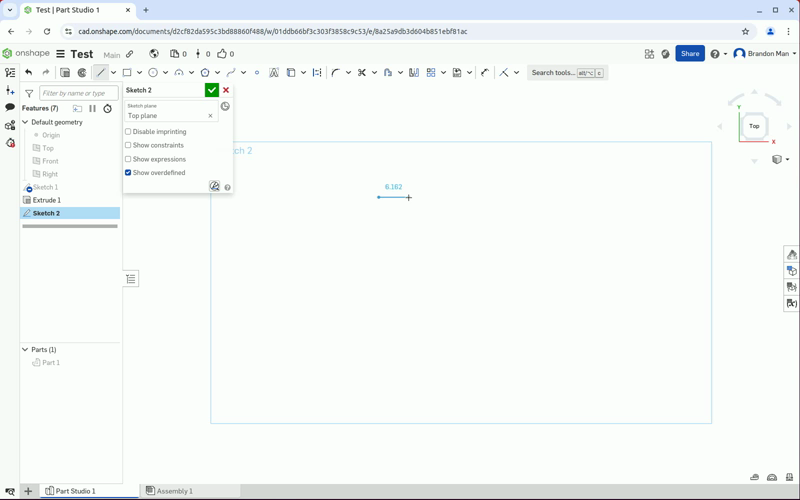
mouse_move(378, 180)
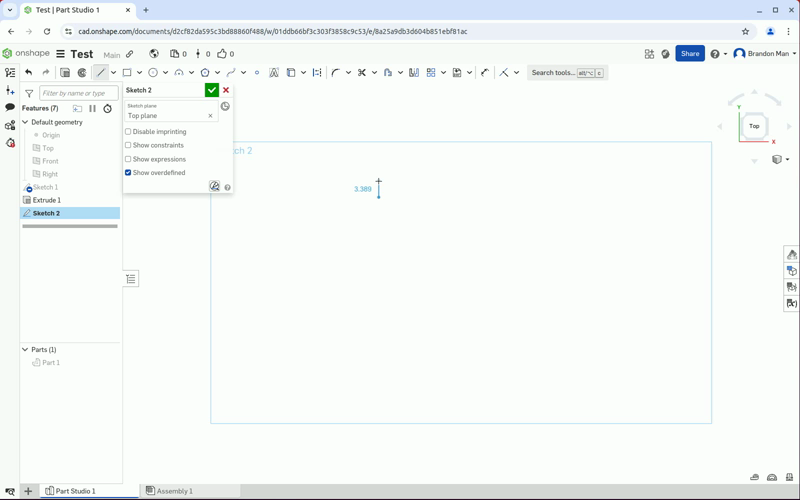
click(378, 180)
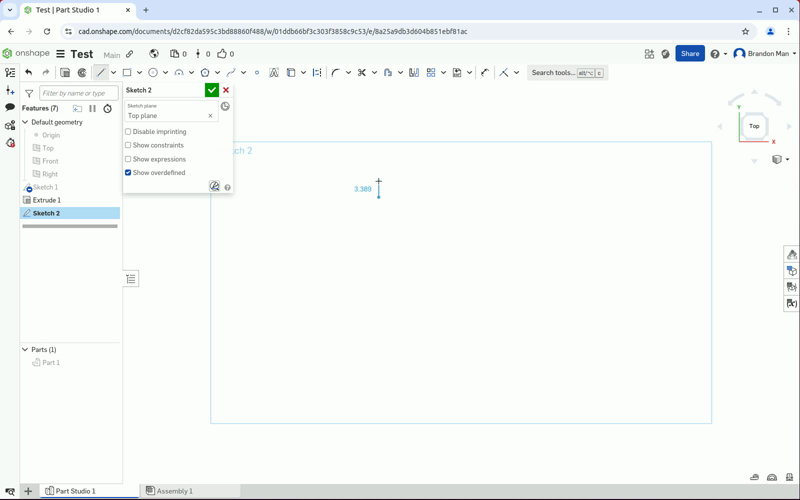
key_up(shift)
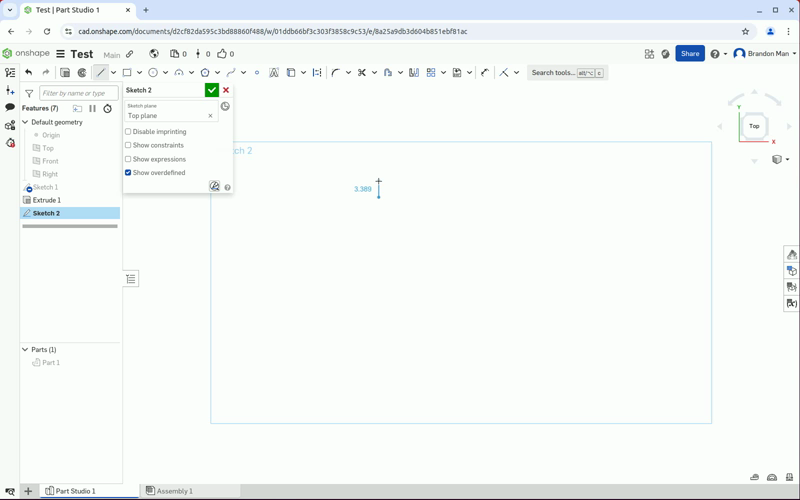
key_down(shift)
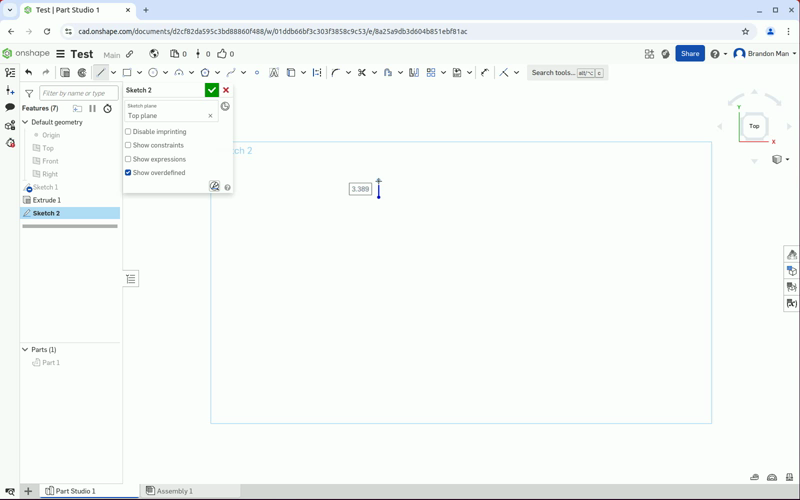
mouse_move(408, 180)
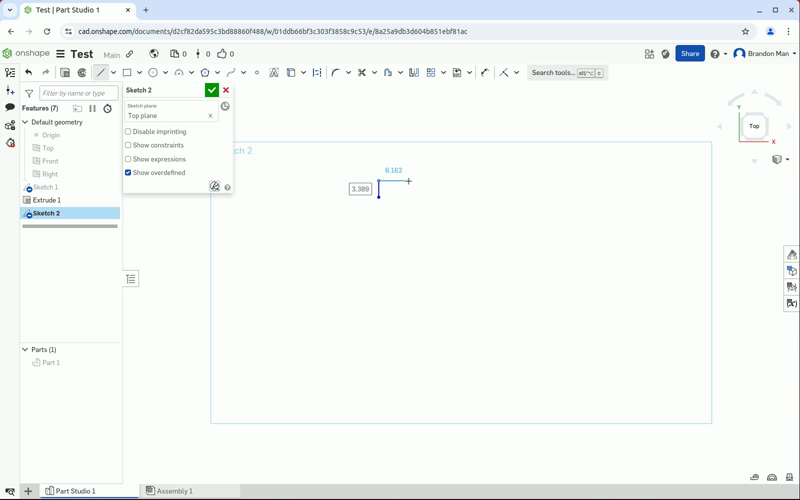
mouse_move(395, 180)
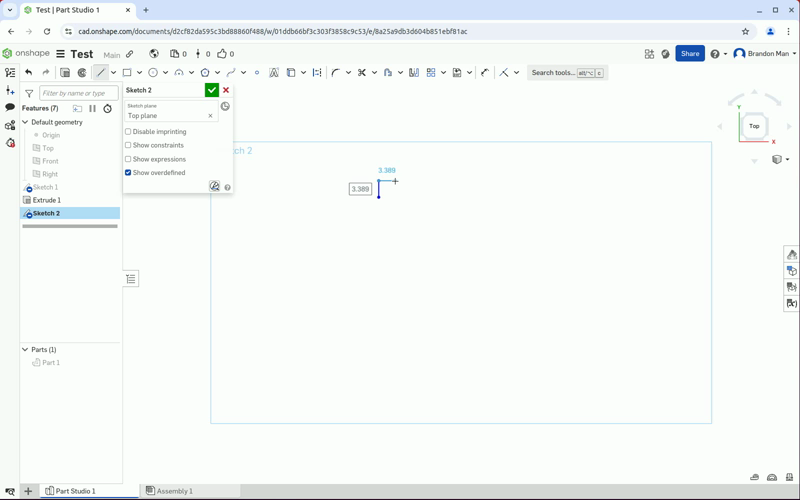
click(395, 180)
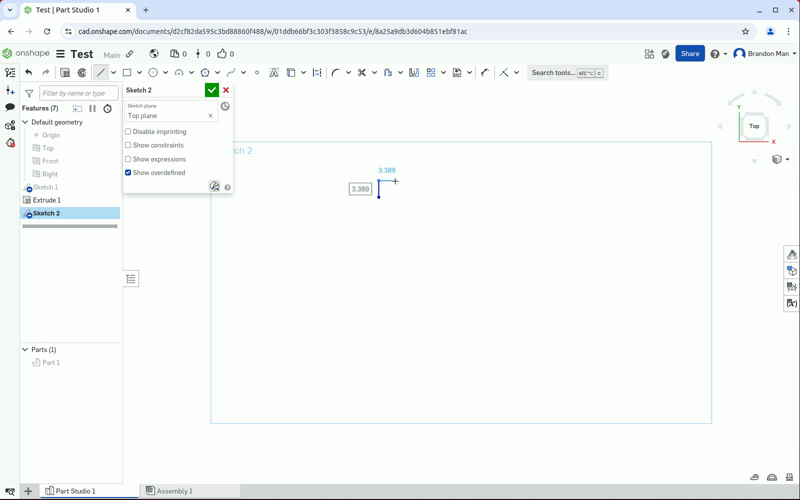
key_up(shift)
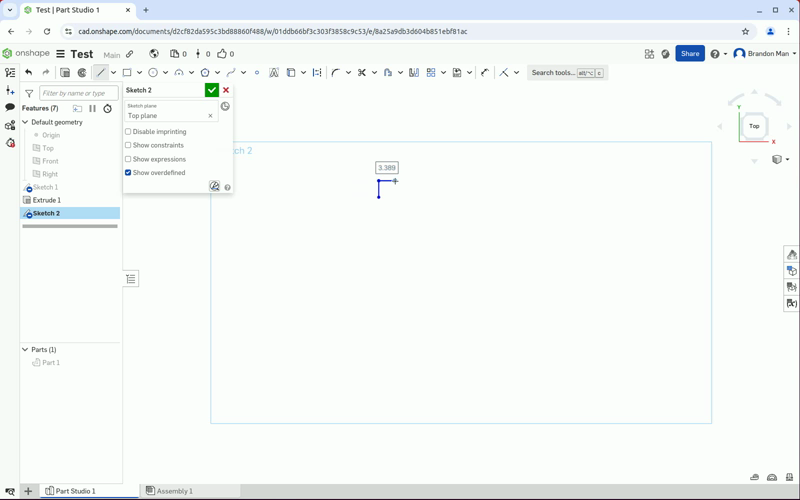
key(esc)
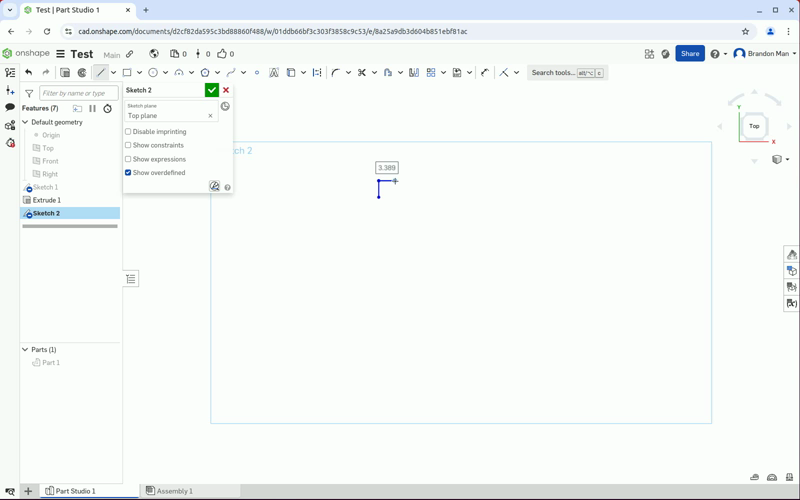
key(a)
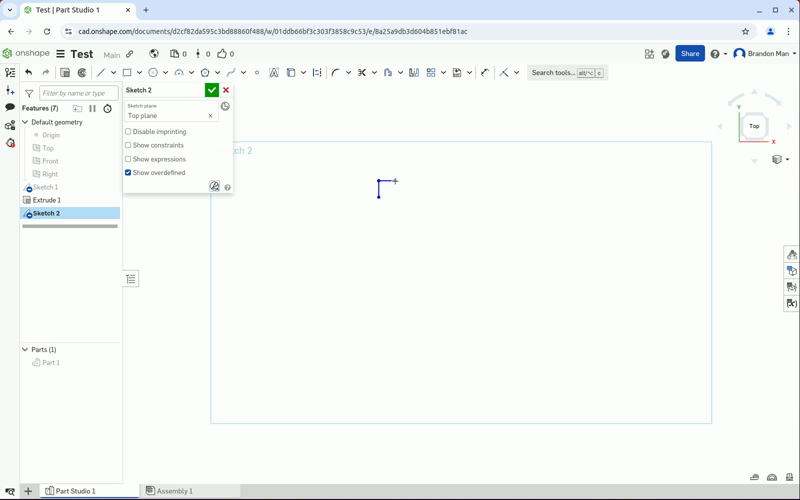
mouse_move(395, 180)
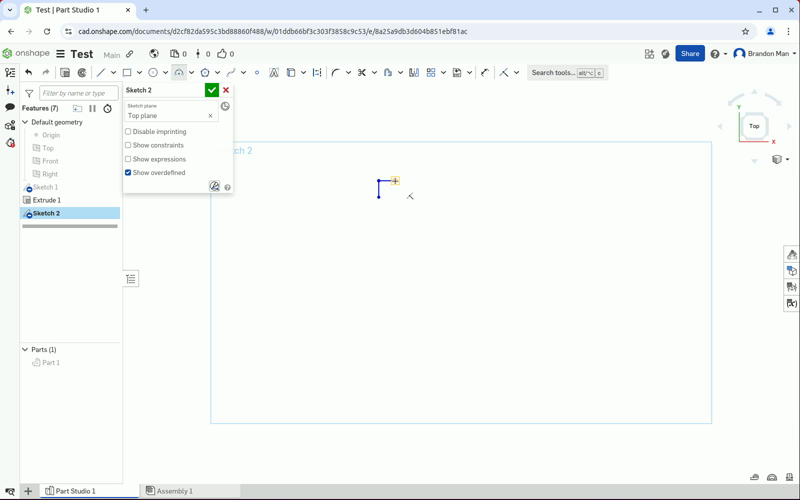
click(395, 180)
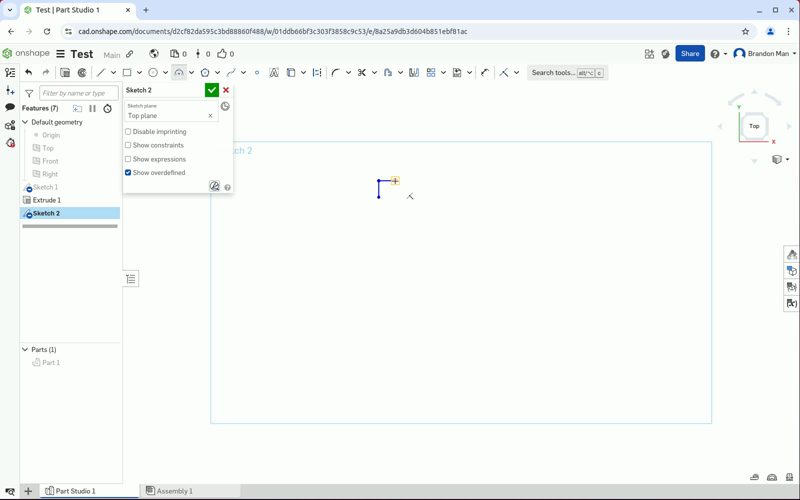
mouse_move(378, 197)
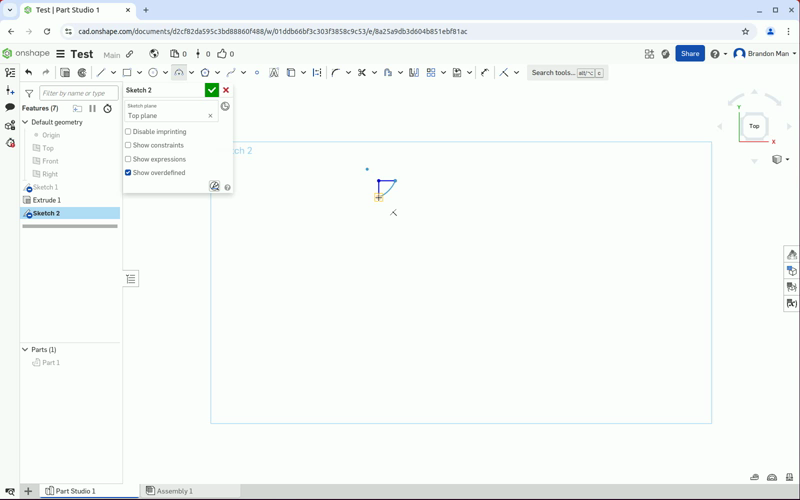
click(378, 197)
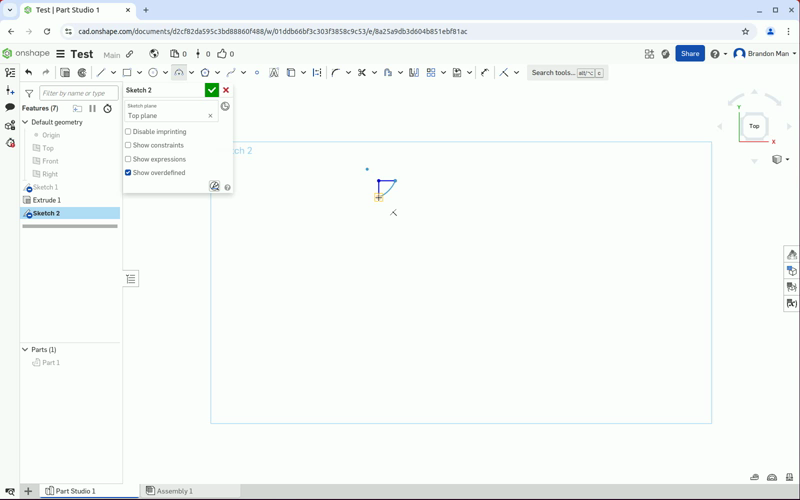
key_down(shift)
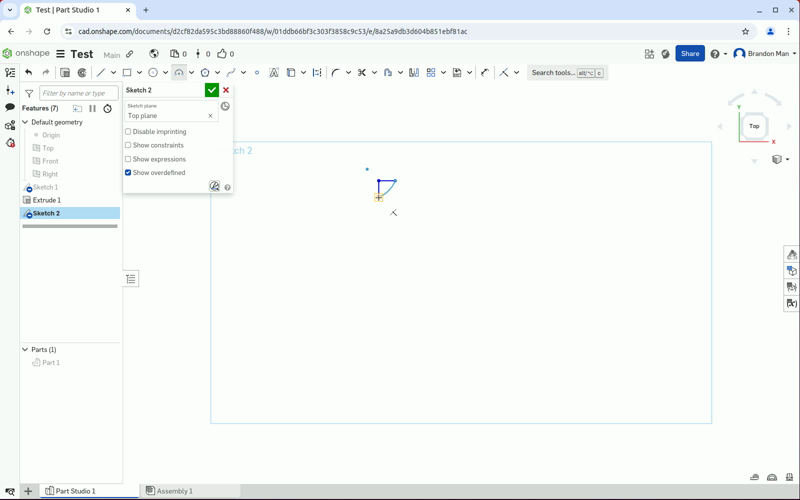
mouse_move(371, 173)
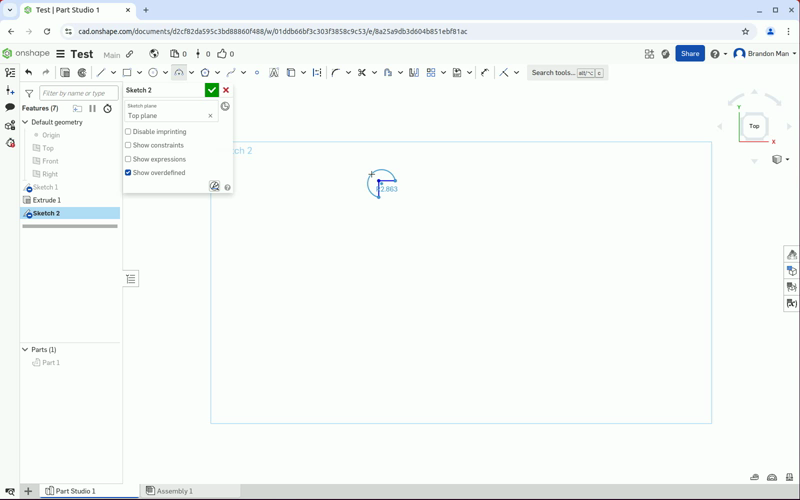
click(371, 173)
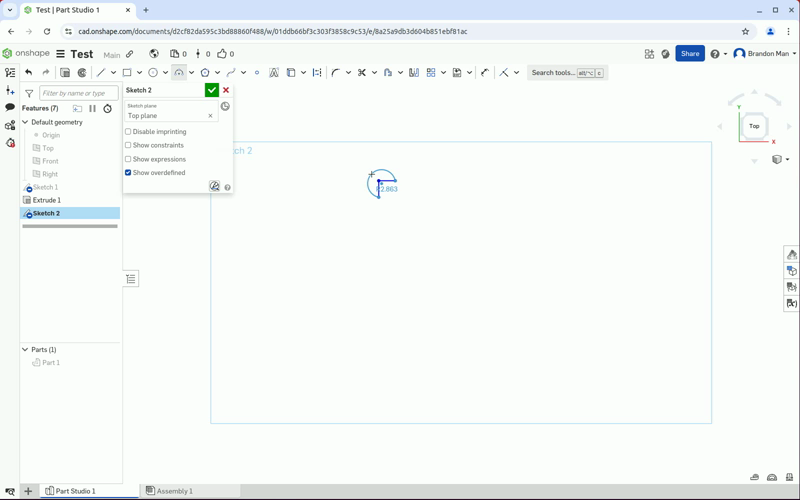
key_up(shift)
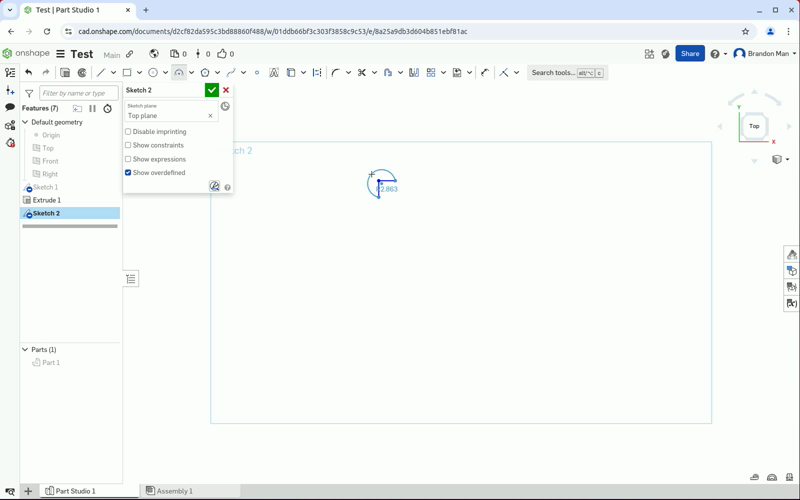
key(esc)
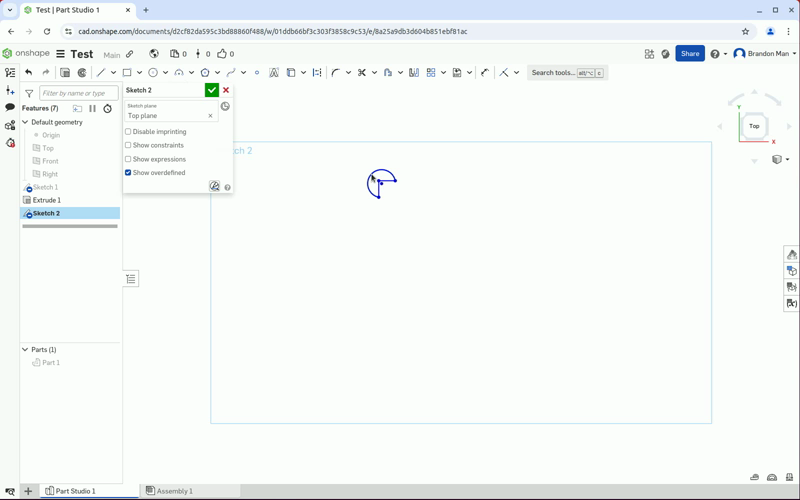
mouse_move(374, 193)
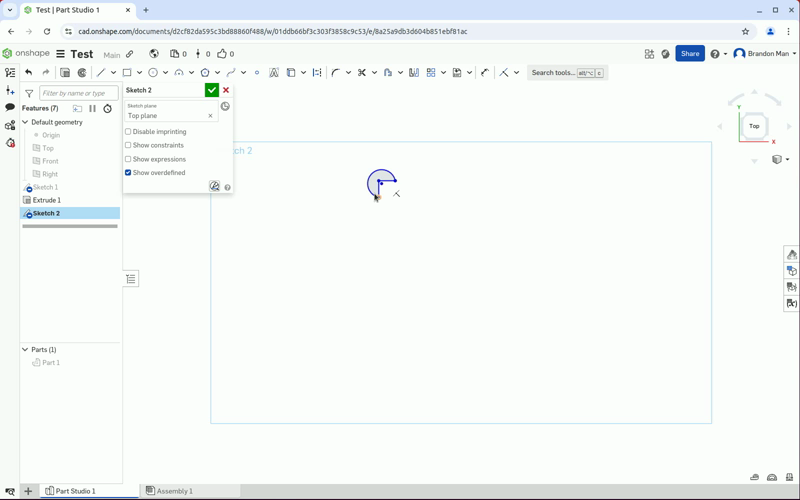
scroll(6)
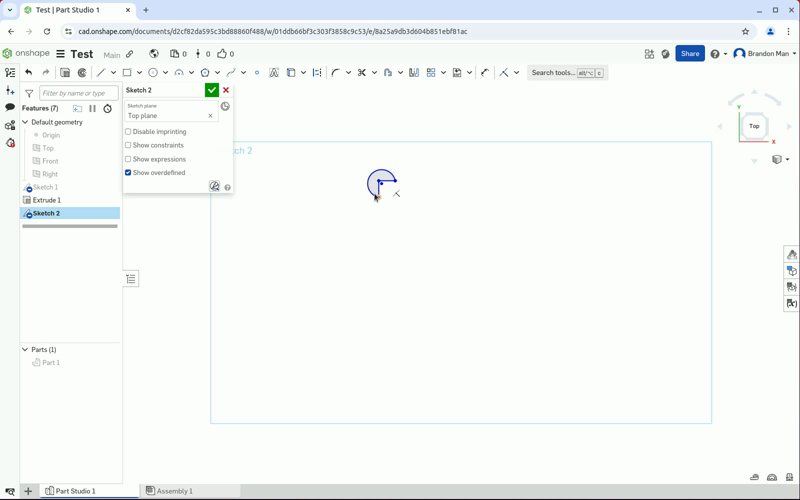
scroll(6)
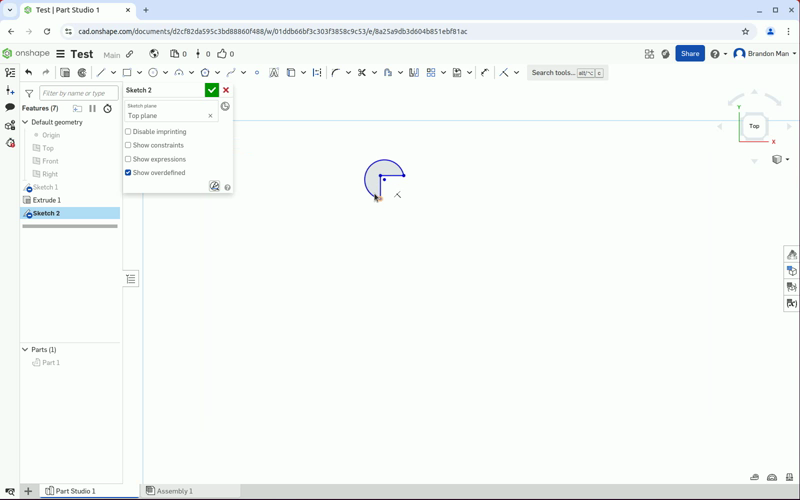
scroll(6)
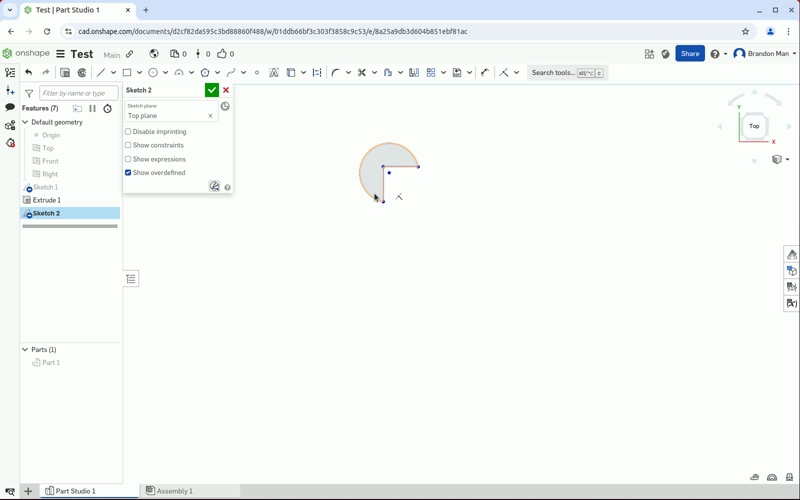
scroll(6)
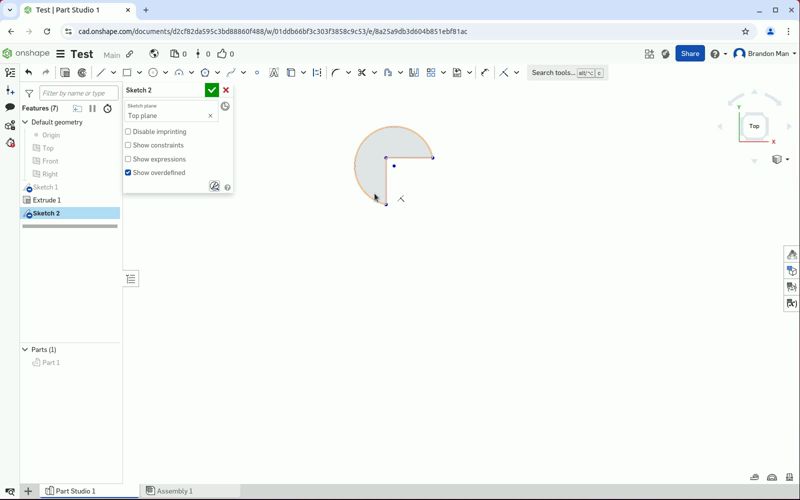
scroll(6)
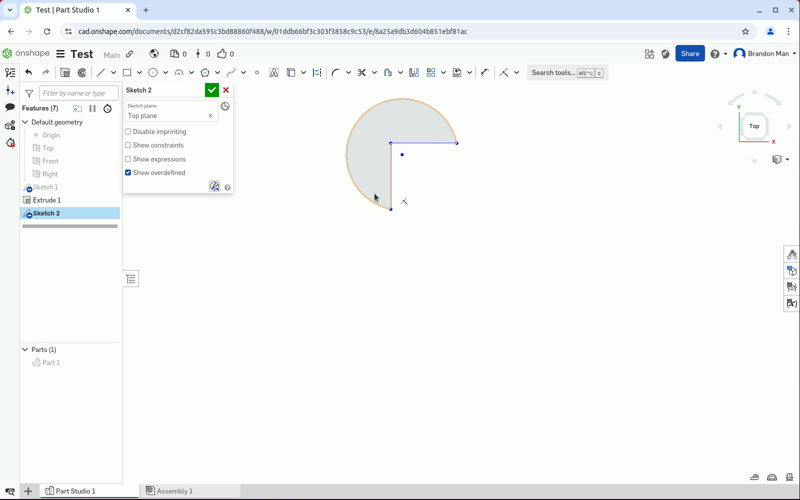
scroll(6)
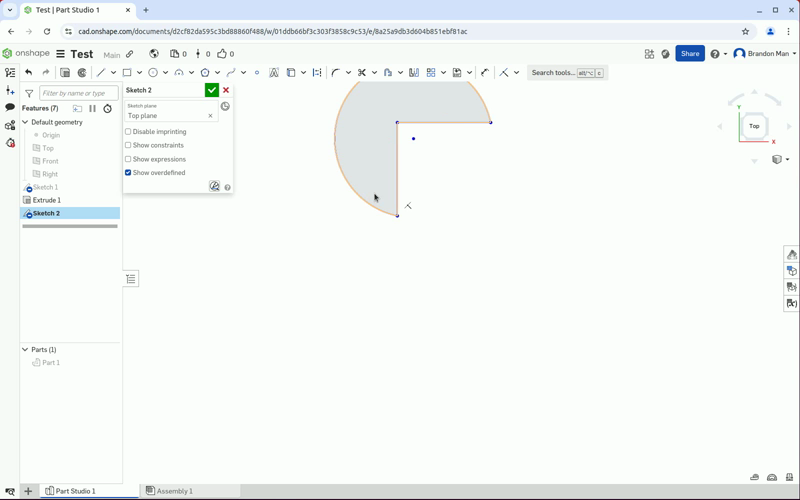
scroll(6)
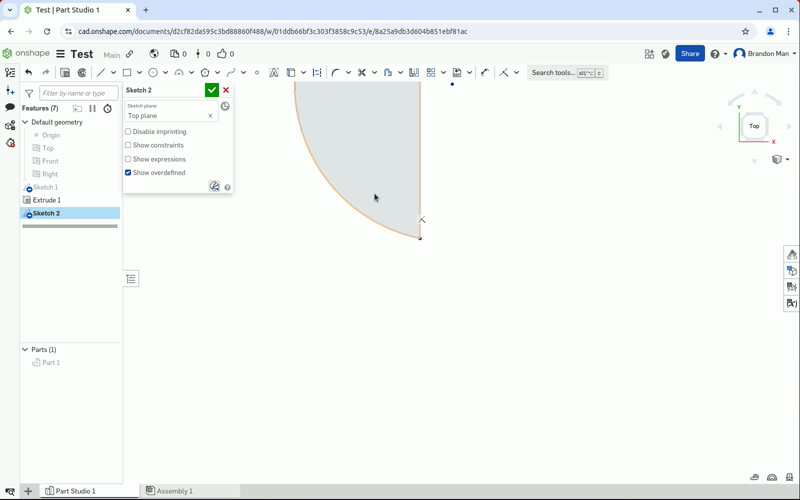
click(374, 193)
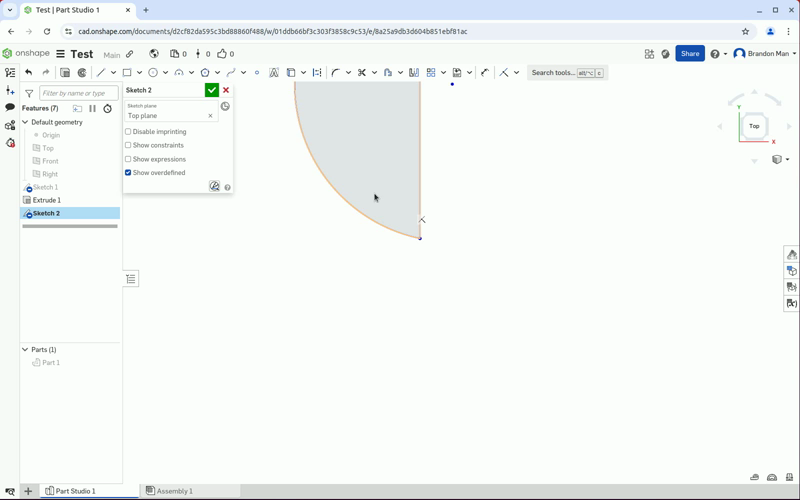
scroll(-6)
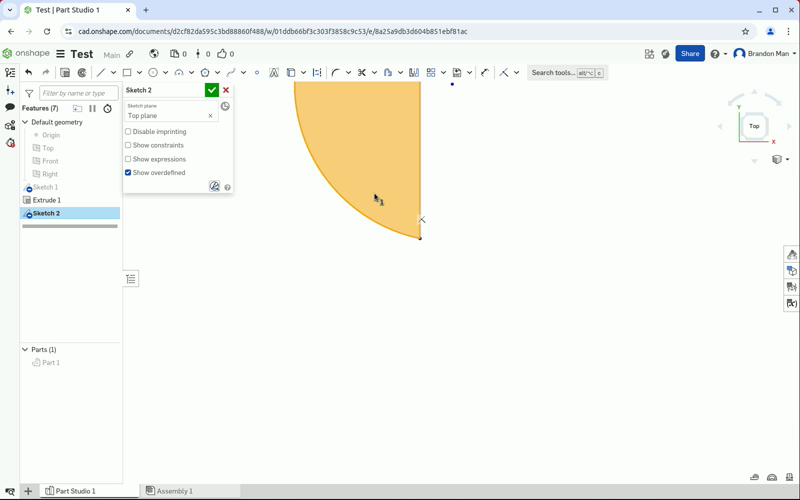
scroll(-6)
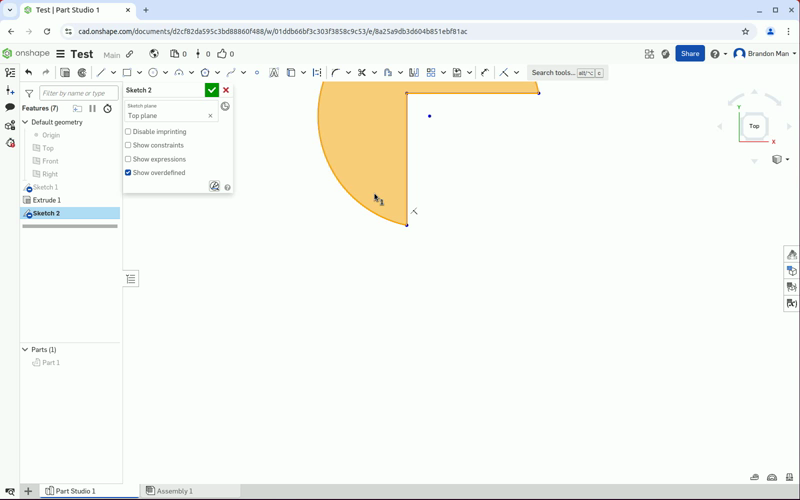
scroll(-6)
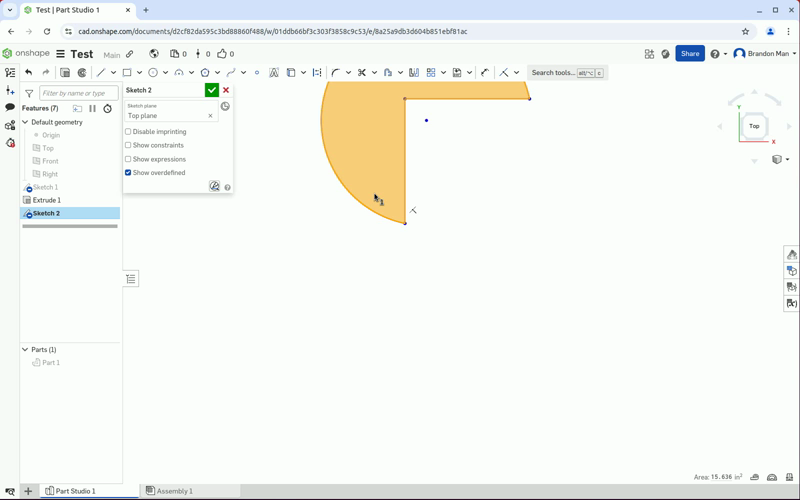
scroll(-6)
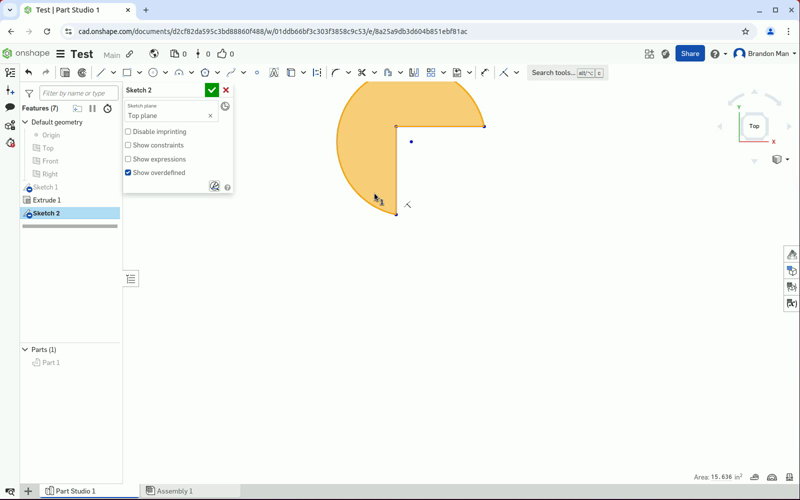
scroll(-6)
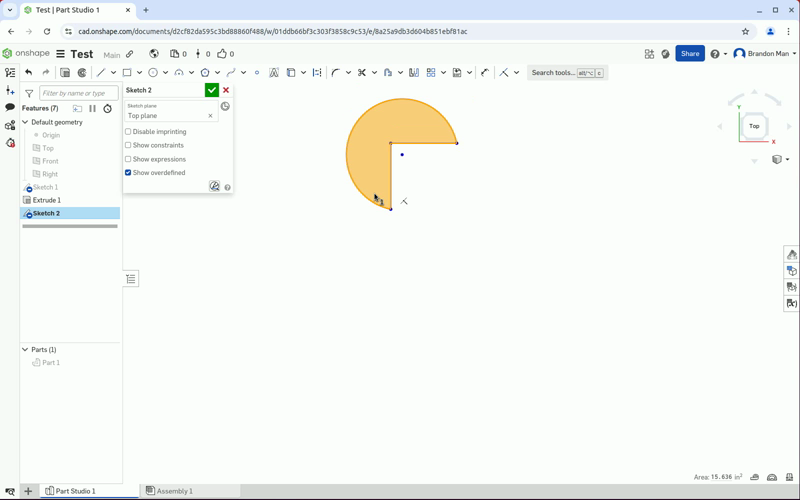
scroll(-6)
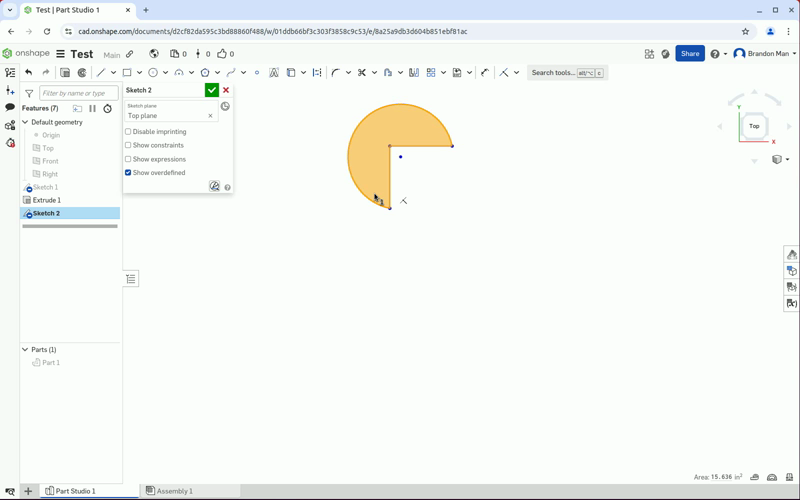
scroll(-6)
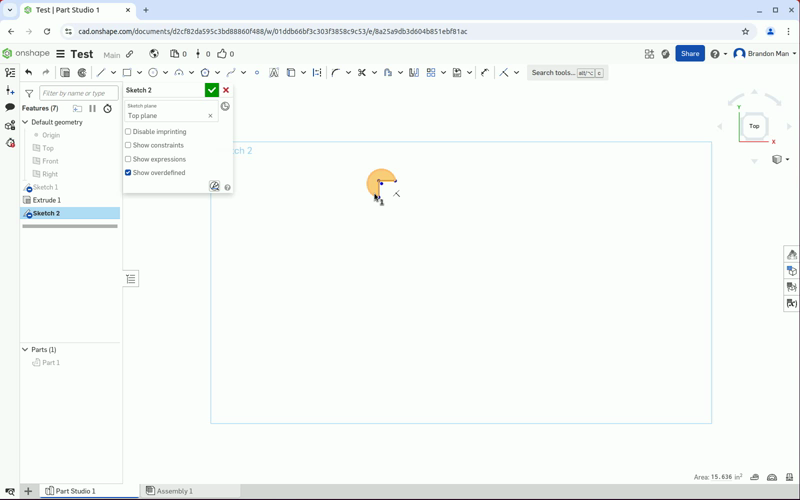
mouse_move(73, 352)
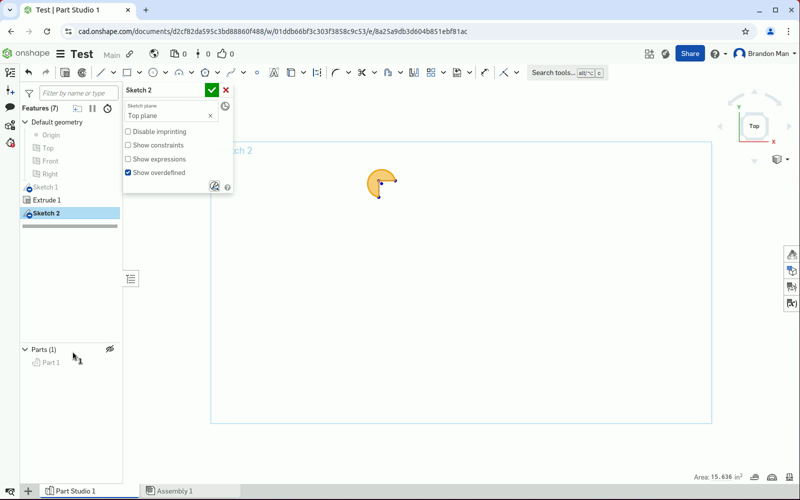
key(shift+y)
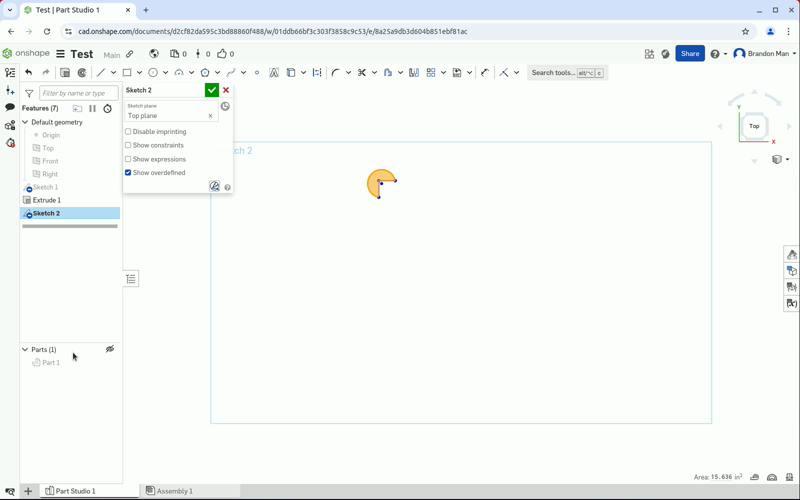
key(shift+e)
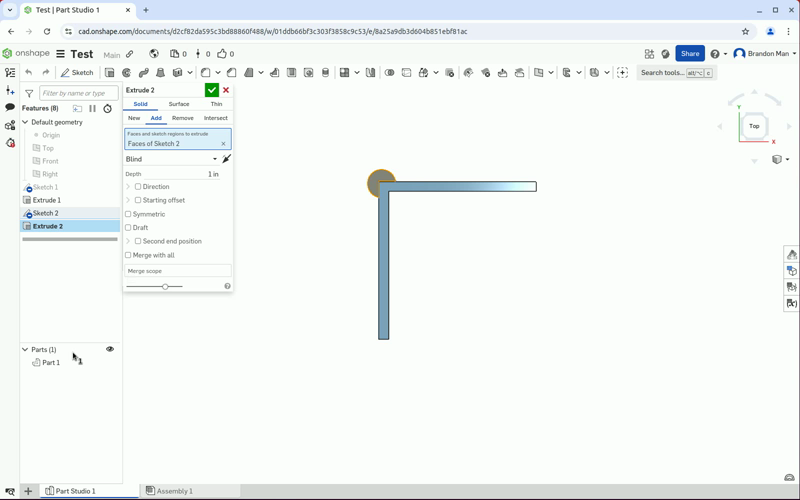
mouse_move(143, 106)
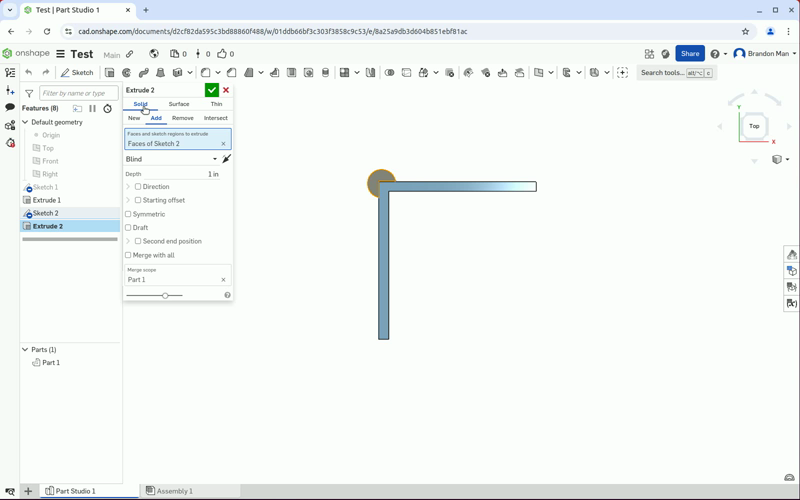
click(143, 106)
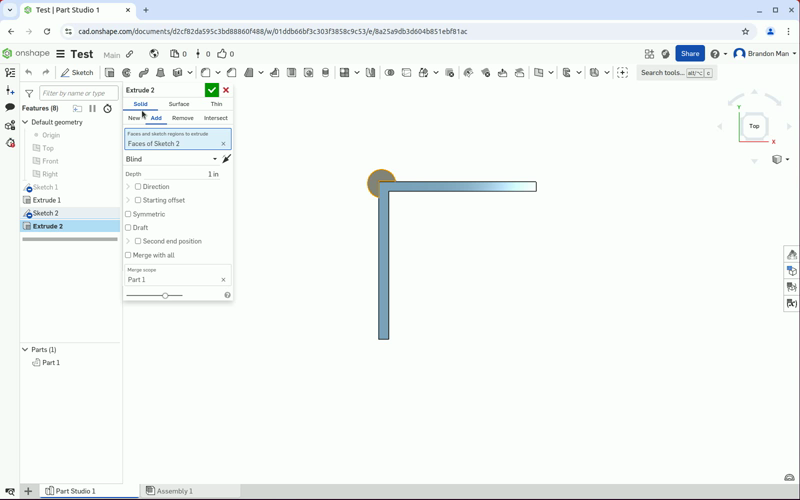
mouse_move(137, 120)
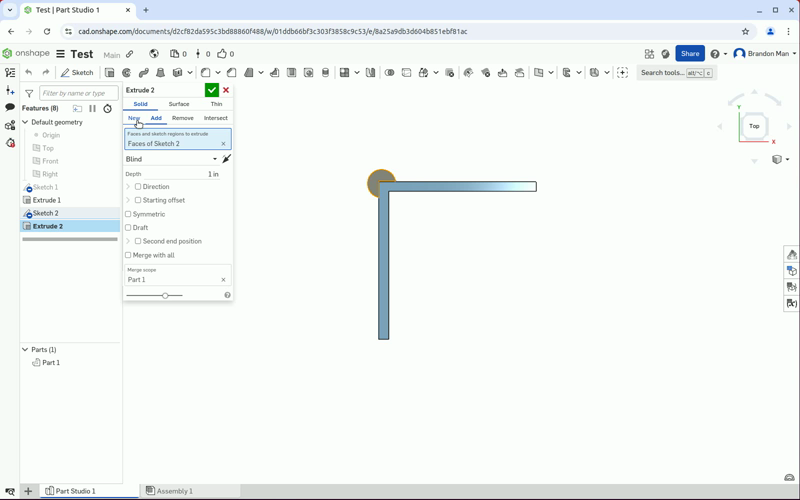
click(137, 120)
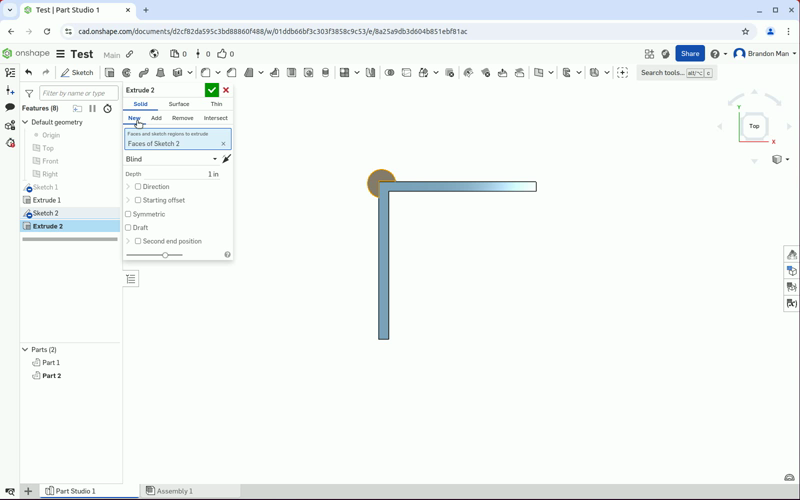
key(tab, 4)
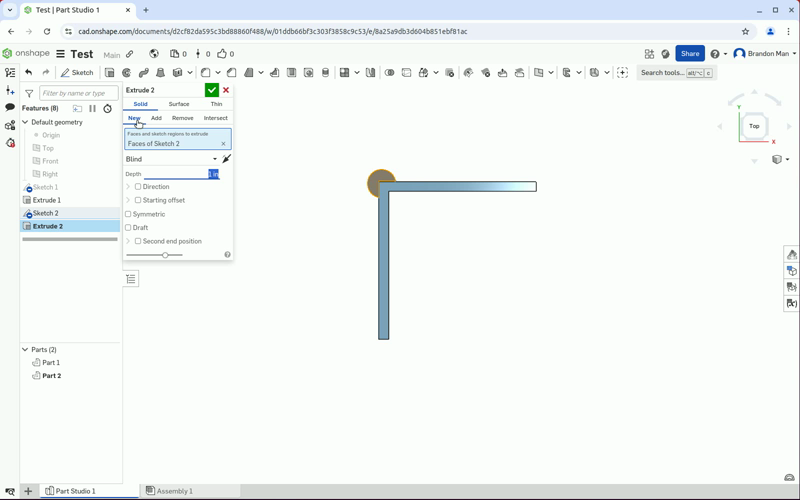
text(10.832)
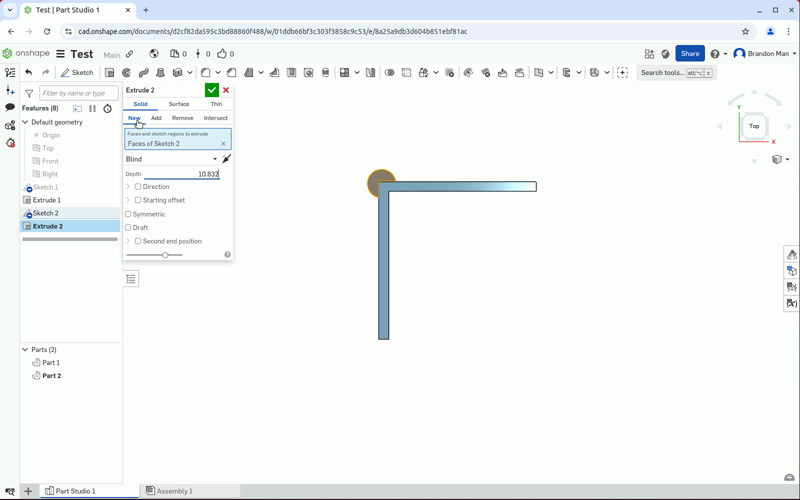
key(enter)
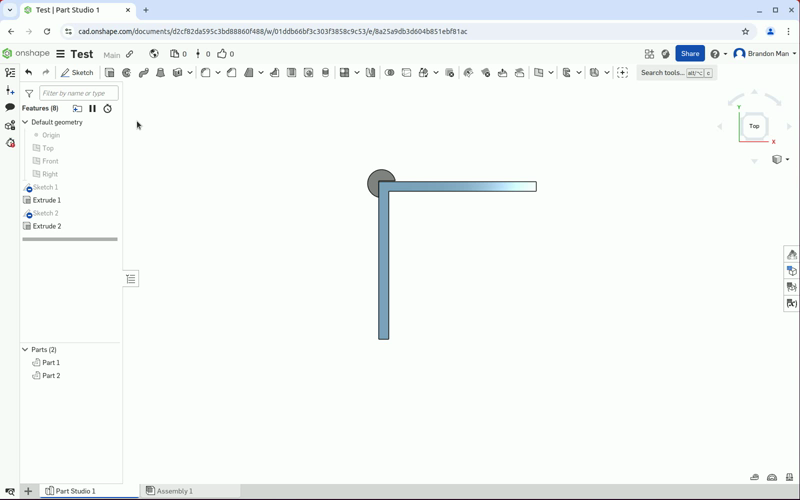
key(shift+h)
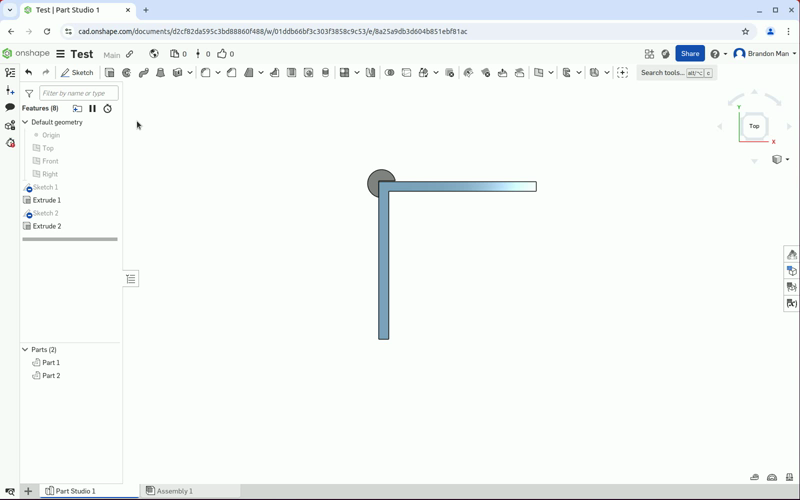
key(shift+h)
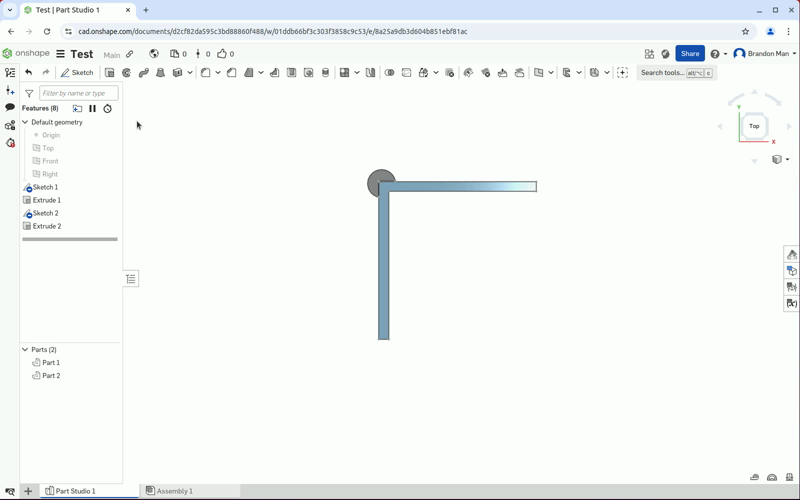
key(shift+7)
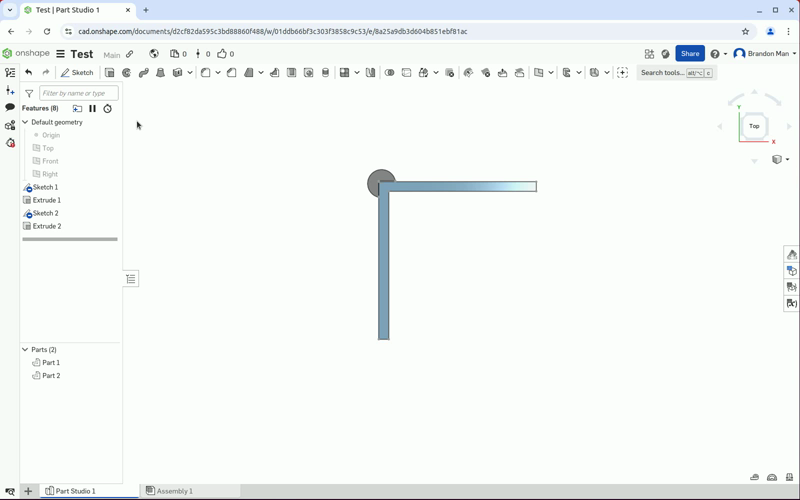
key(up, 3)
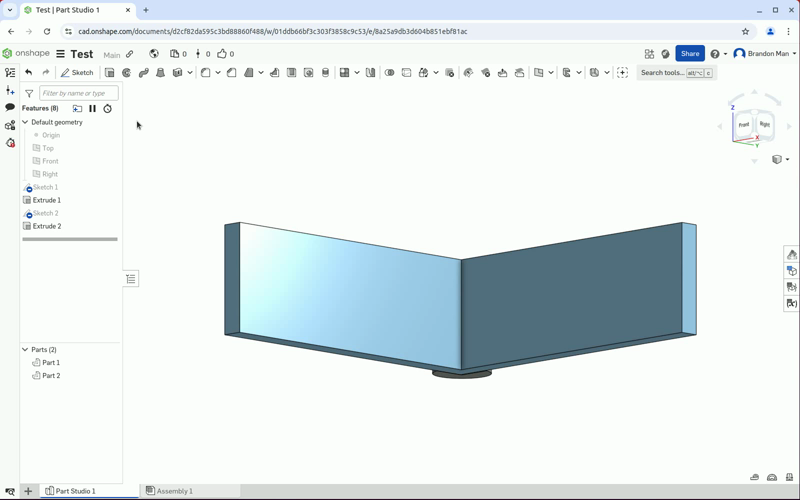
key(left, 3)
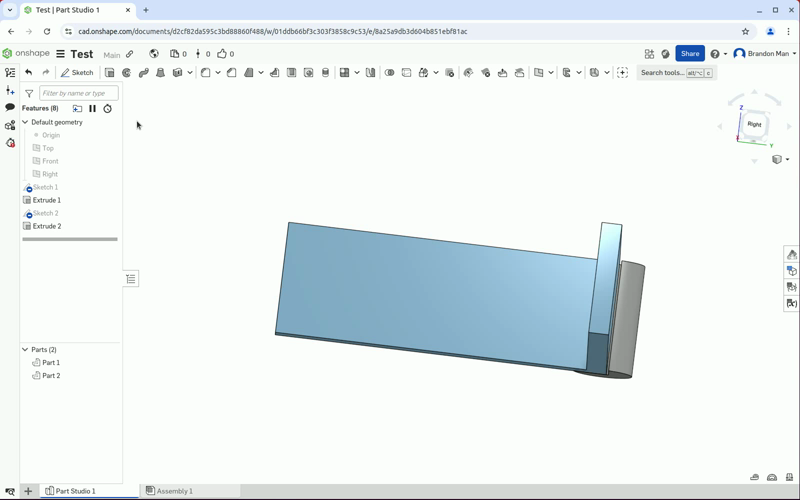
key(right, 3)
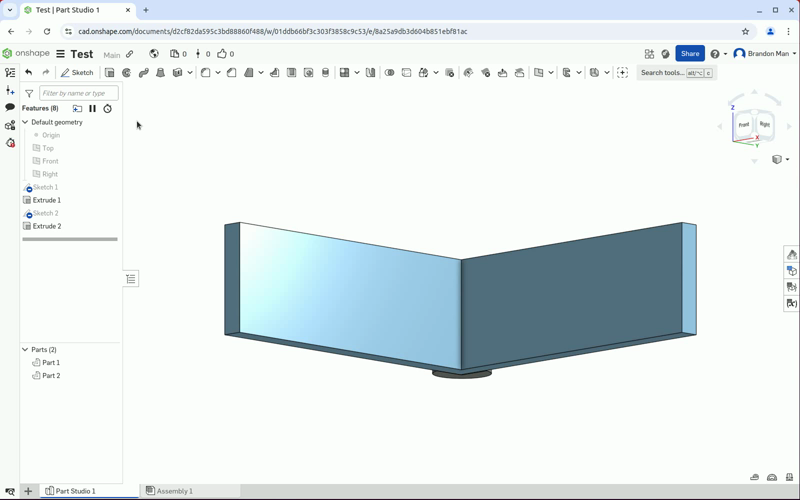
key(down, 3)
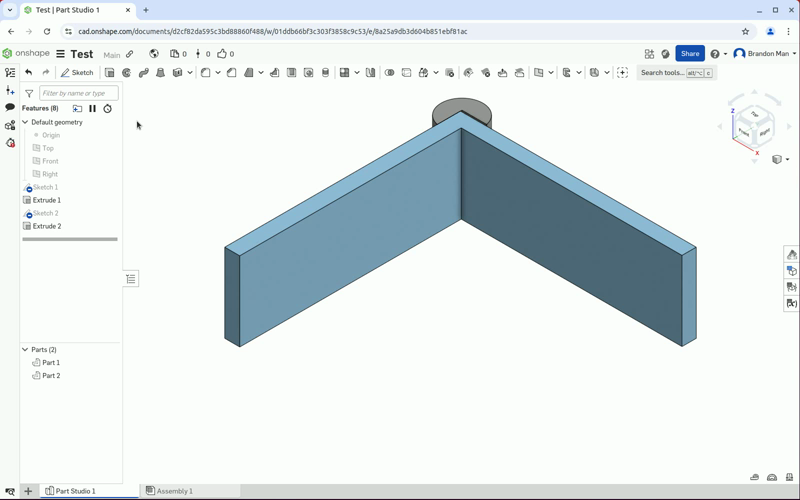
mouse_move(73, 189)
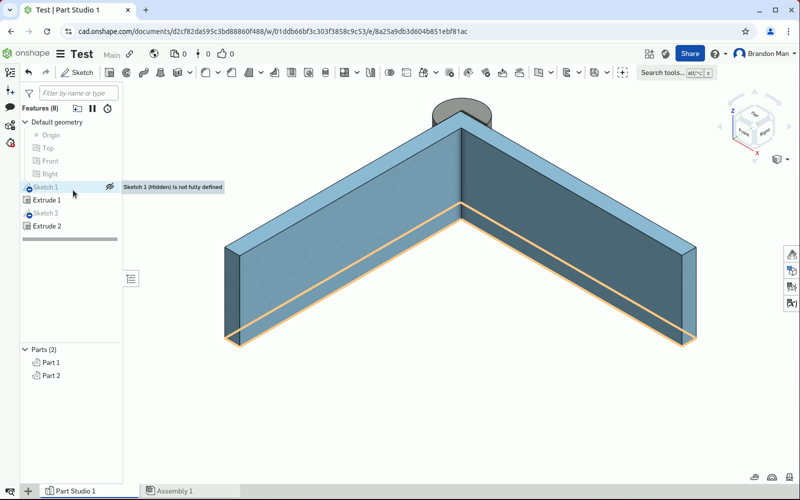
click(73, 189)